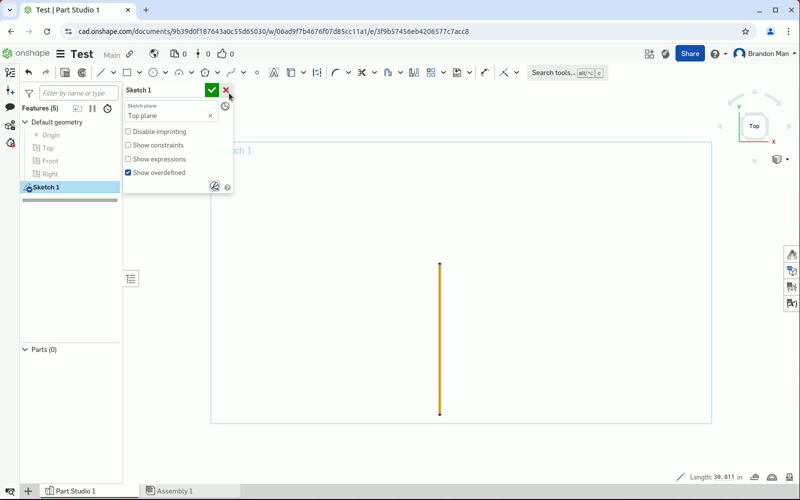
key(shift+h)
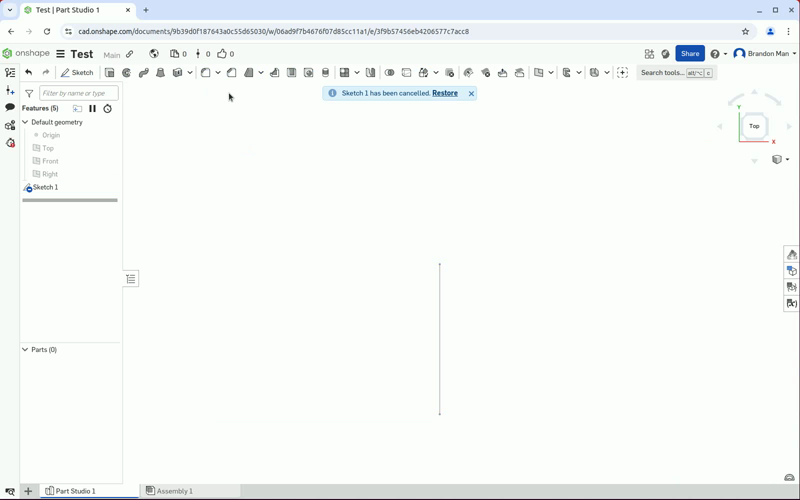
key(shift+s)
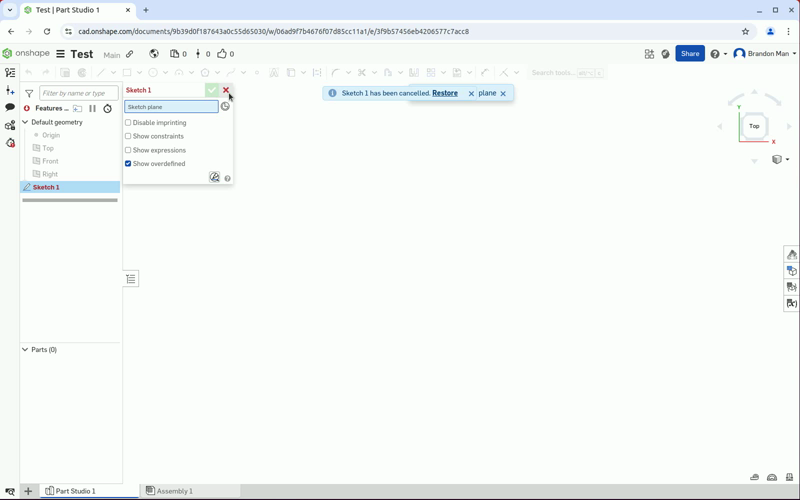
mouse_move(73, 150)
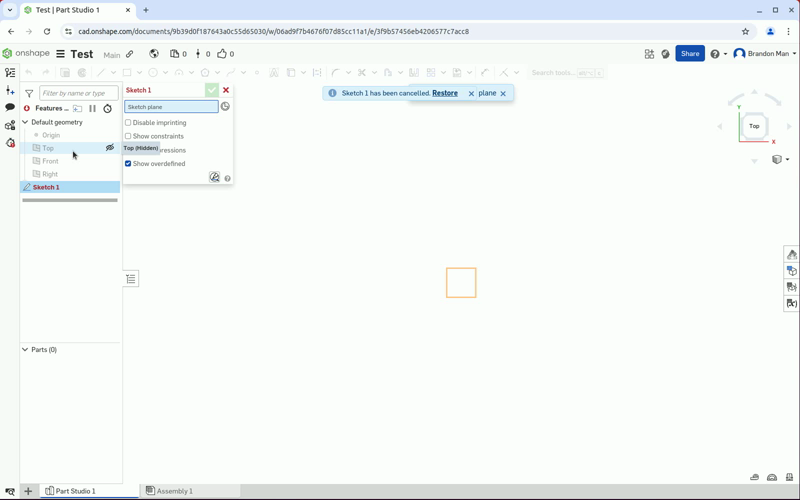
click(73, 150)
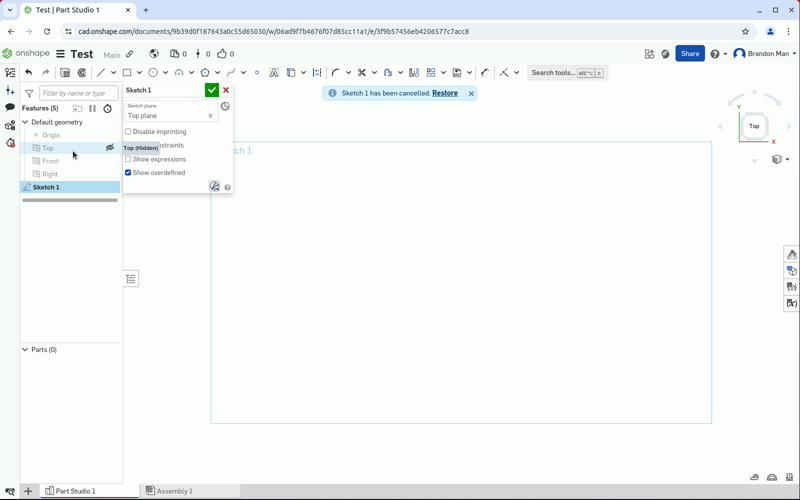
mouse_move(73, 352)
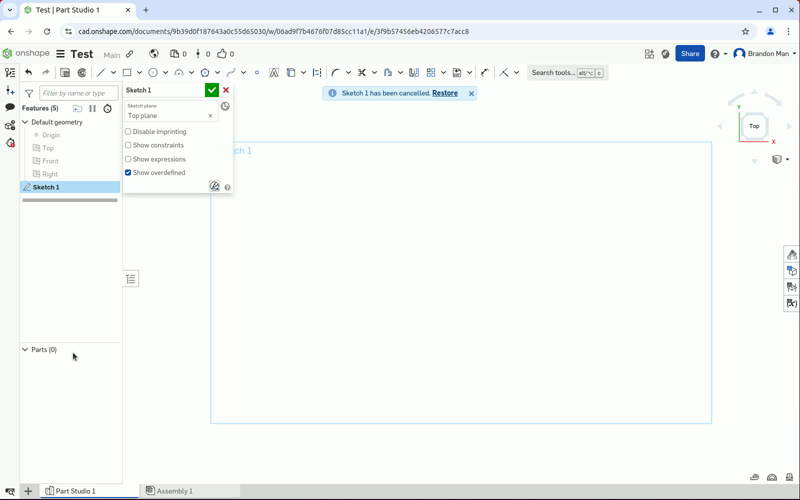
key(y)
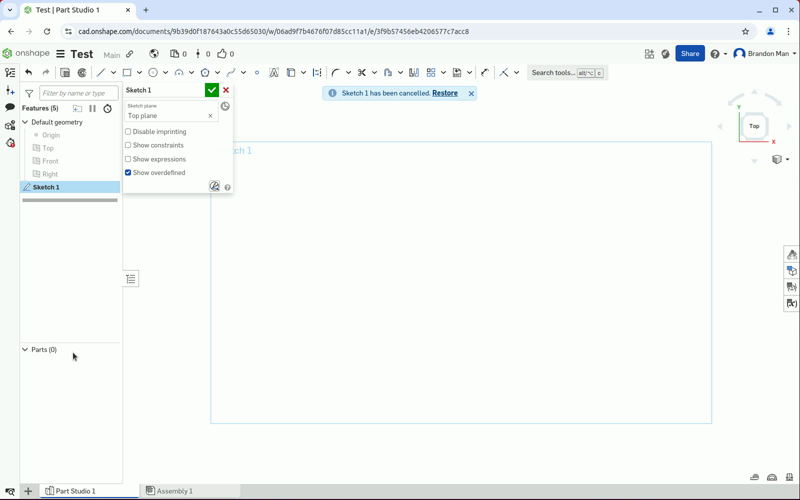
key(l)
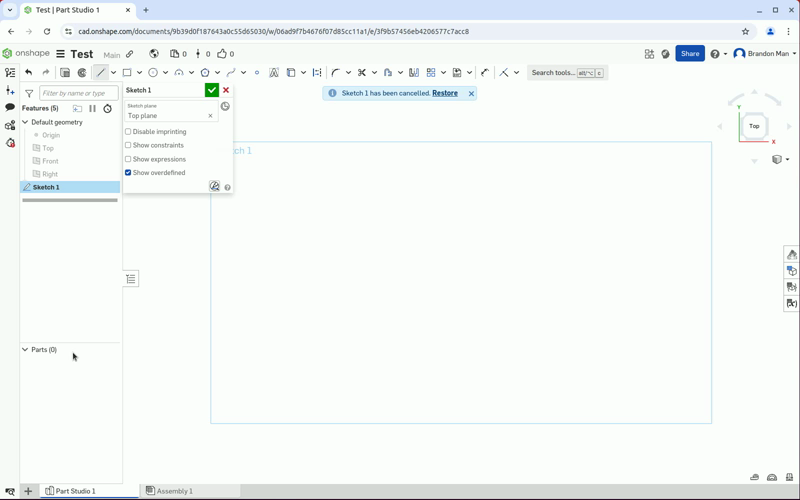
key_down(shift)
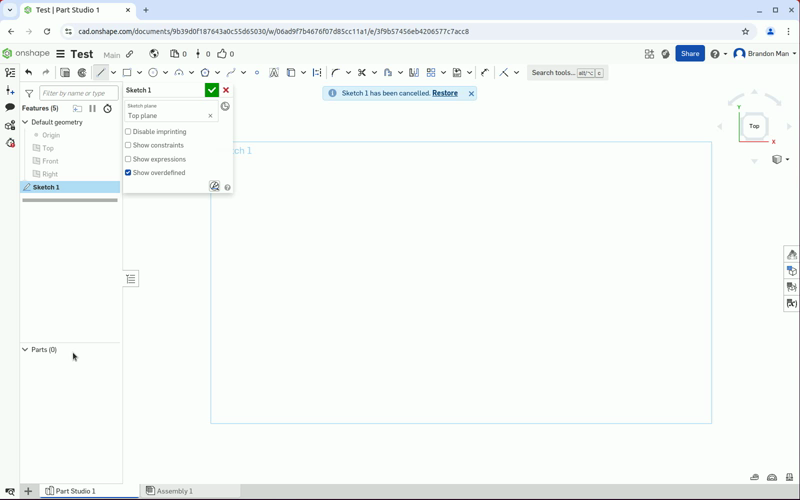
mouse_move(376, 311)
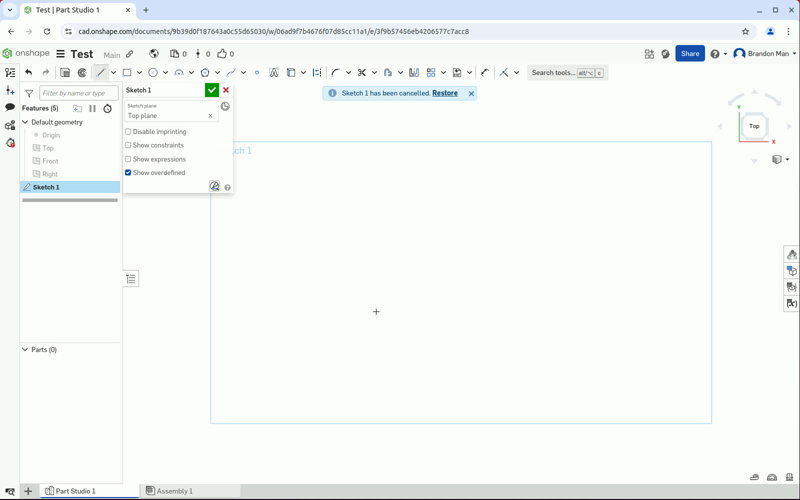
click(376, 311)
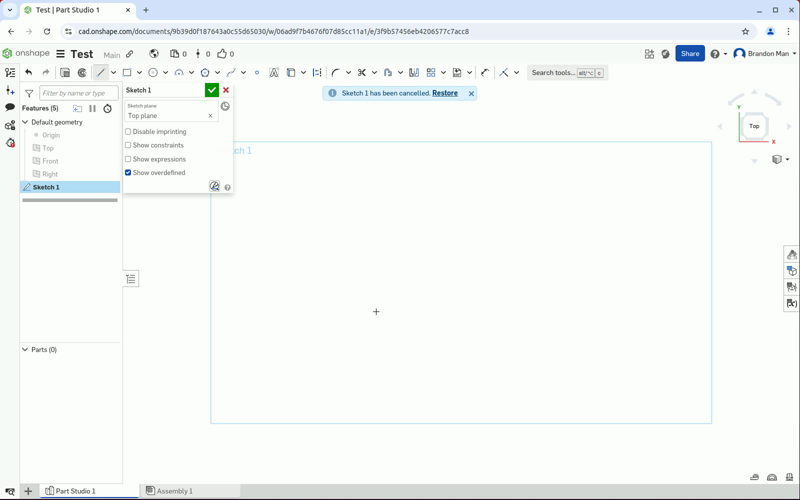
key_up(shift)
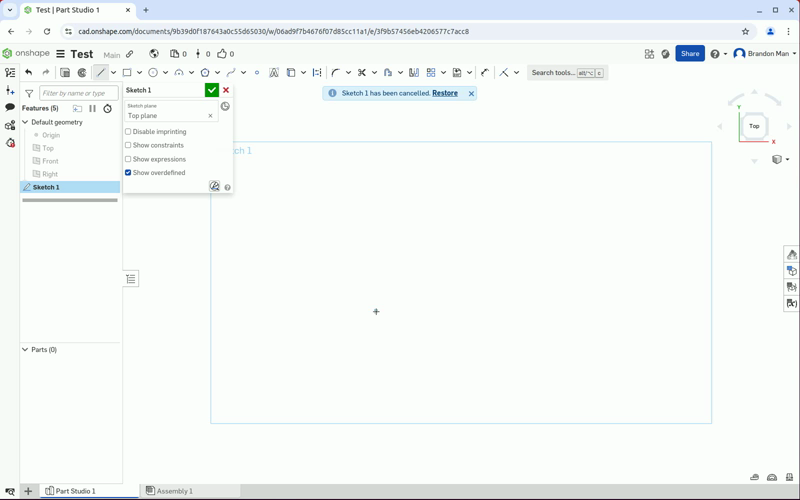
key_down(shift)
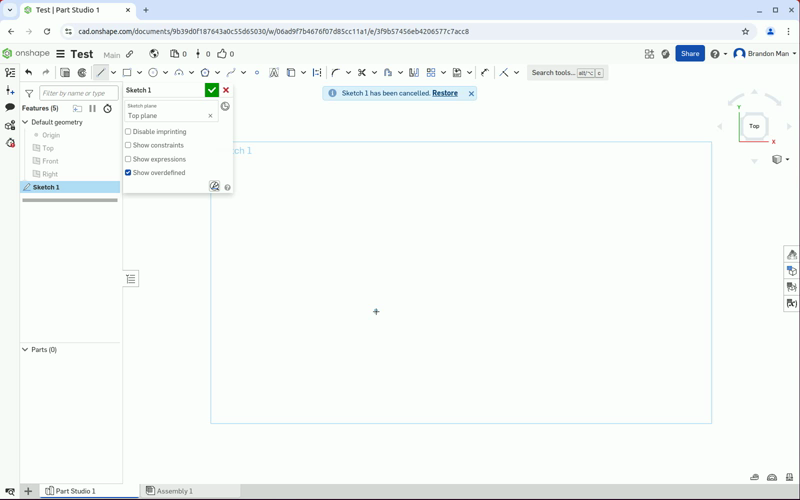
mouse_move(543, 311)
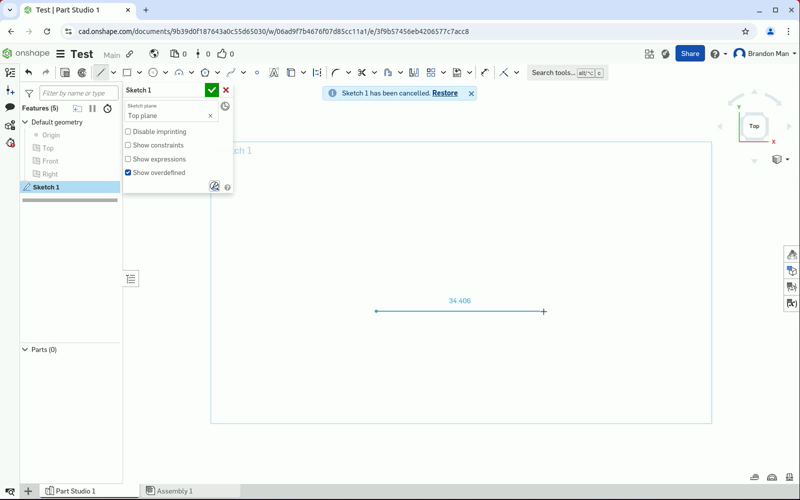
click(543, 311)
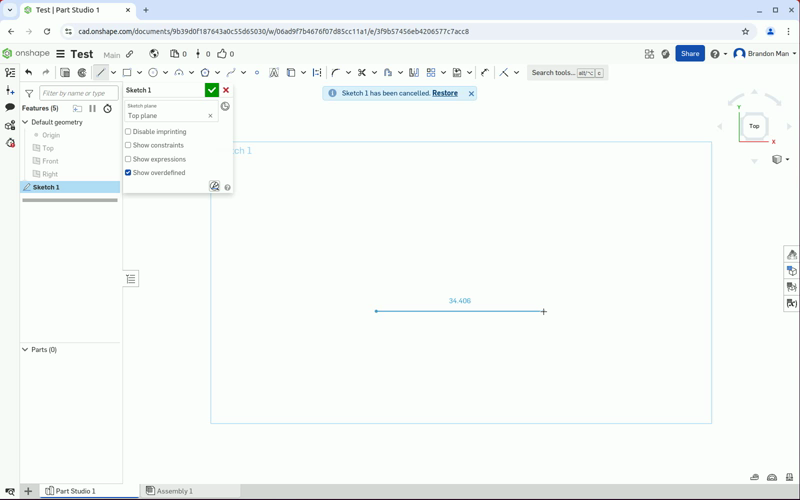
key_up(shift)
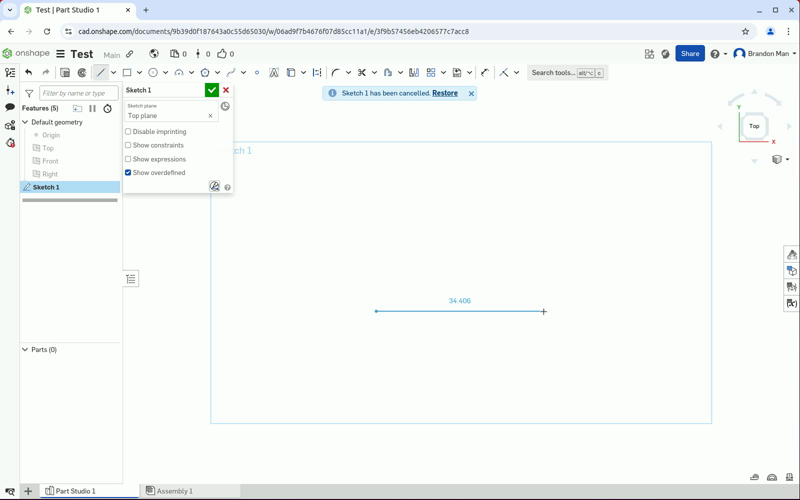
key(esc)
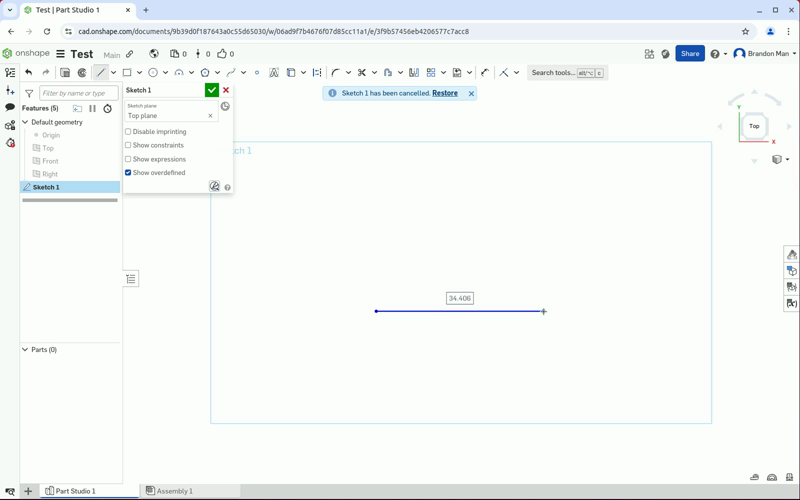
key(a)
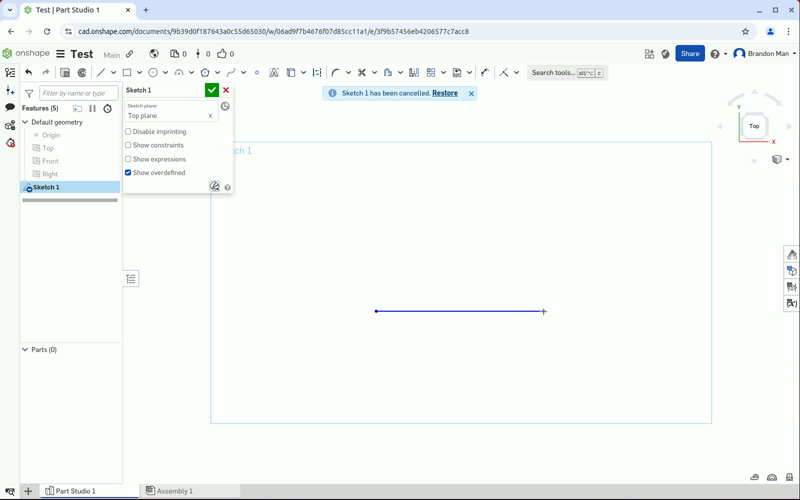
mouse_move(543, 311)
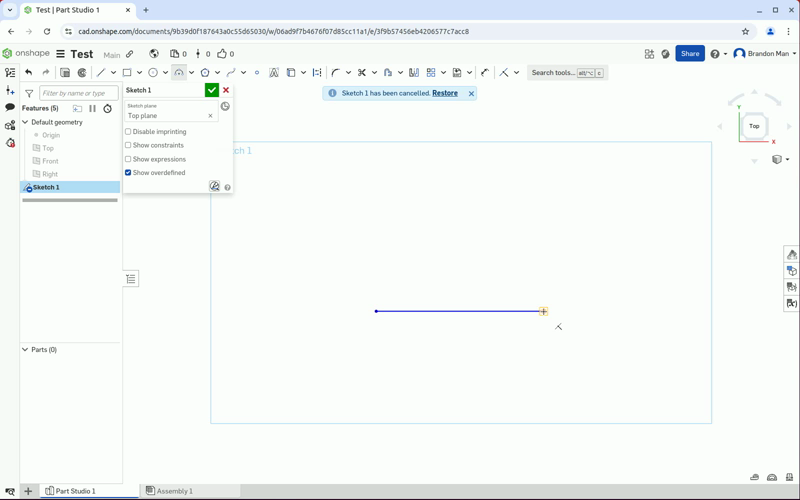
click(543, 311)
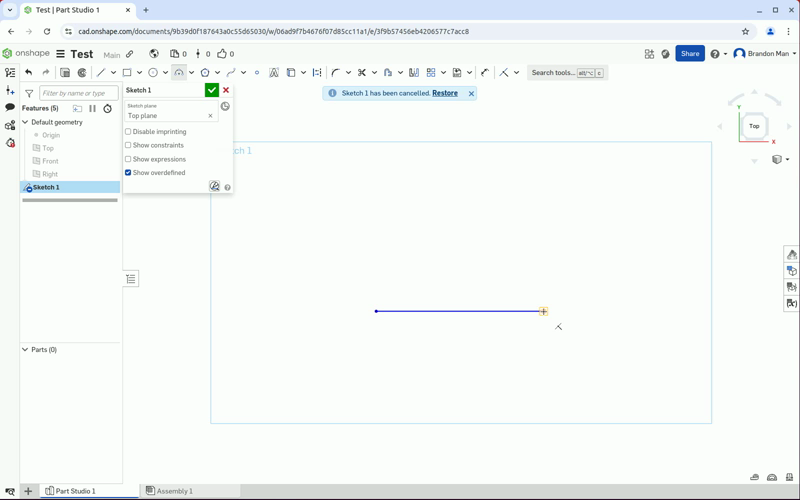
key_down(shift)
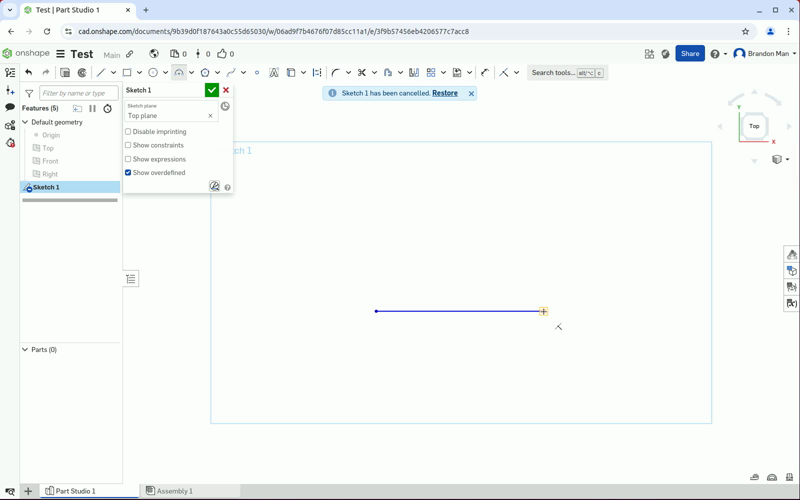
mouse_move(543, 255)
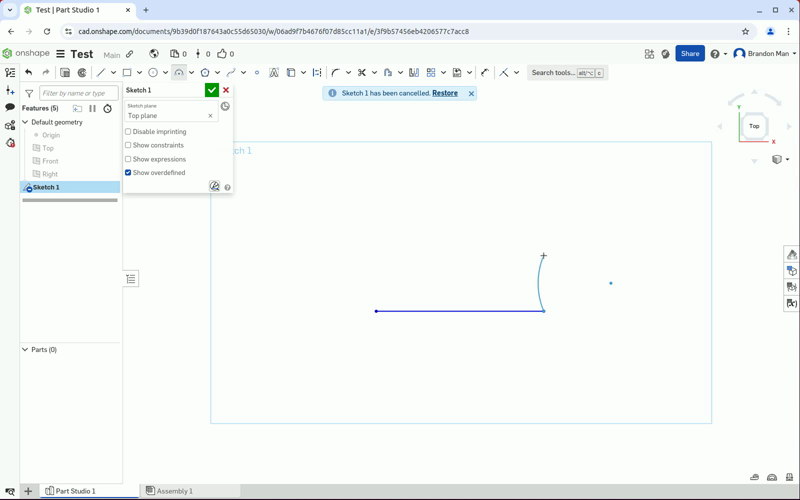
click(543, 255)
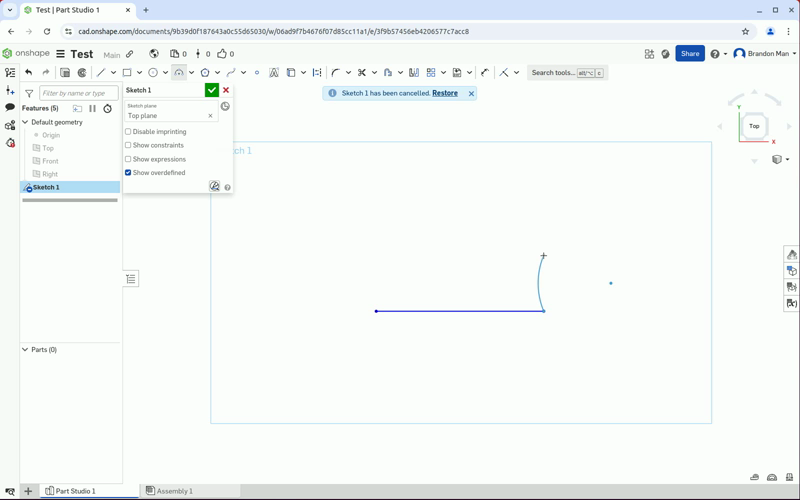
mouse_move(571, 283)
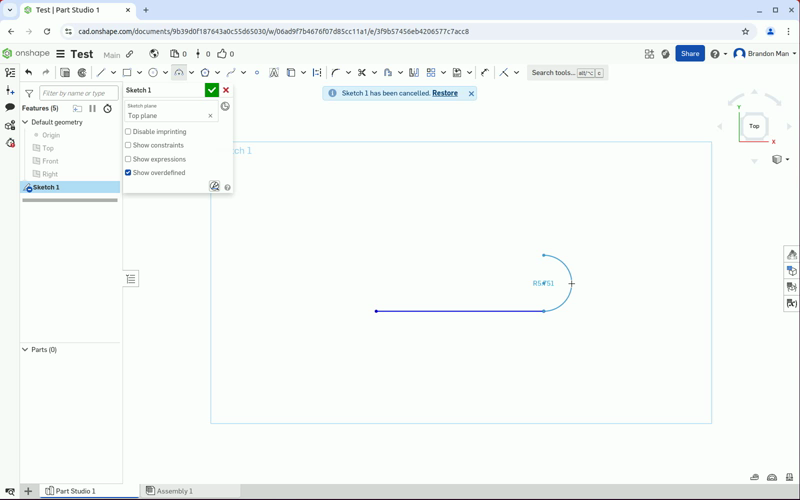
click(571, 283)
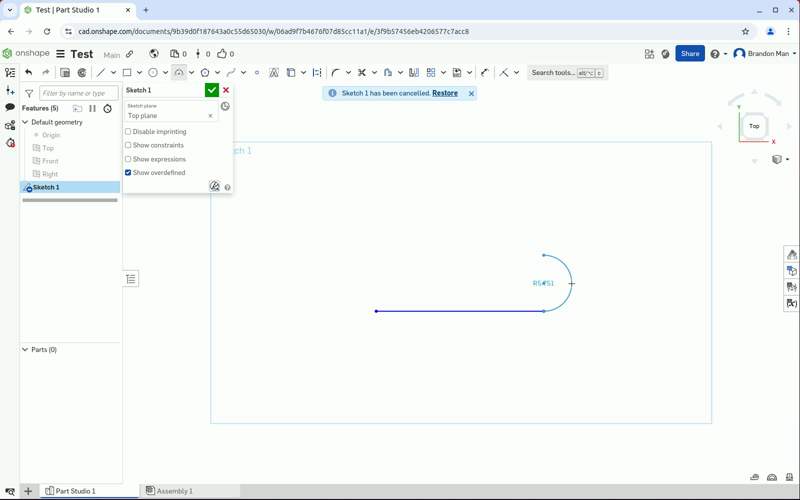
key_up(shift)
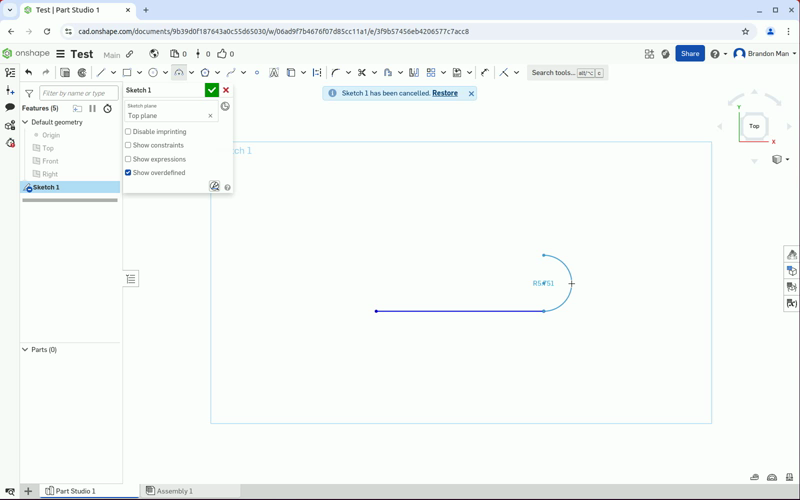
key(esc)
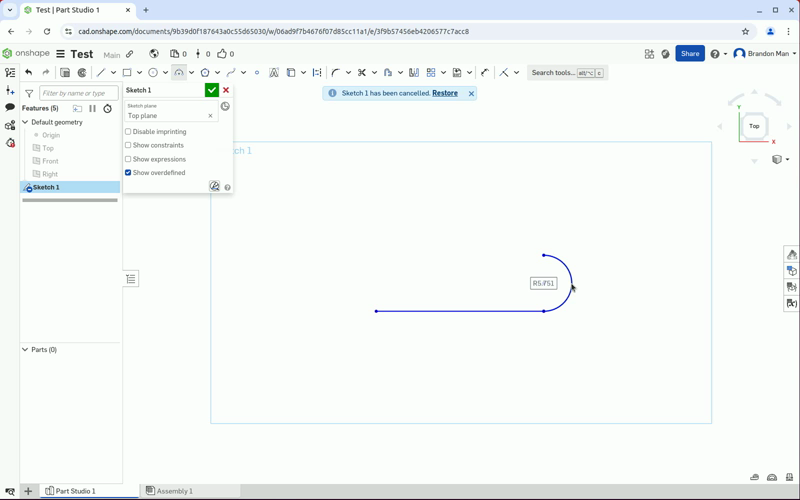
key(l)
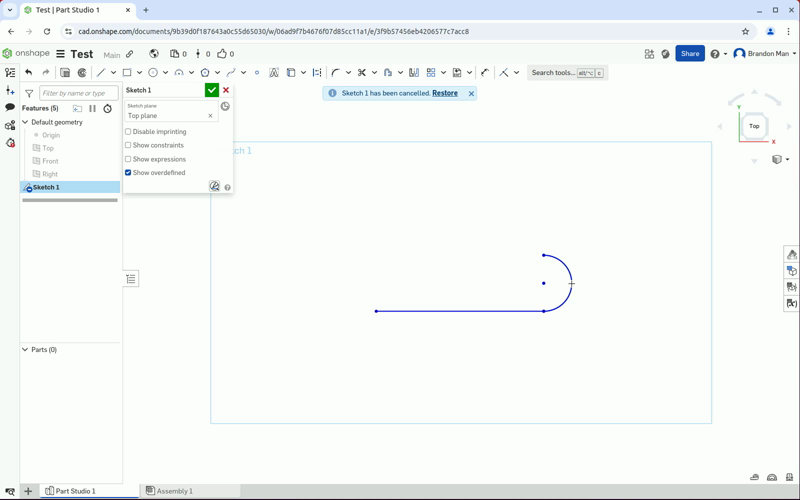
mouse_move(543, 255)
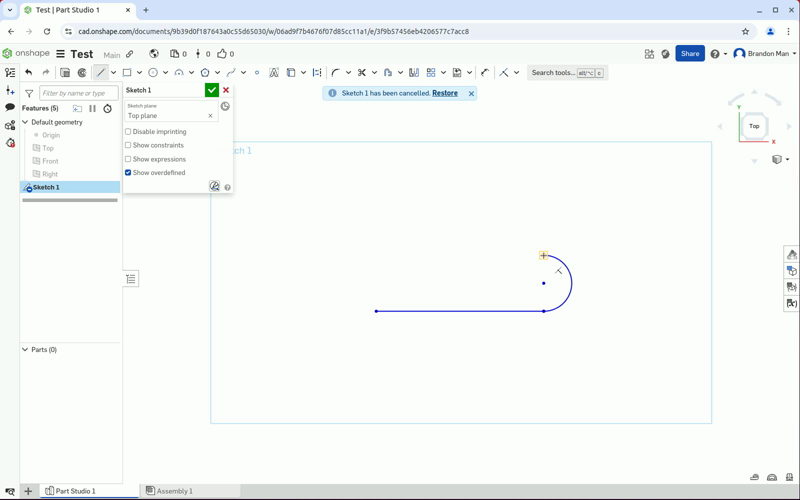
click(543, 255)
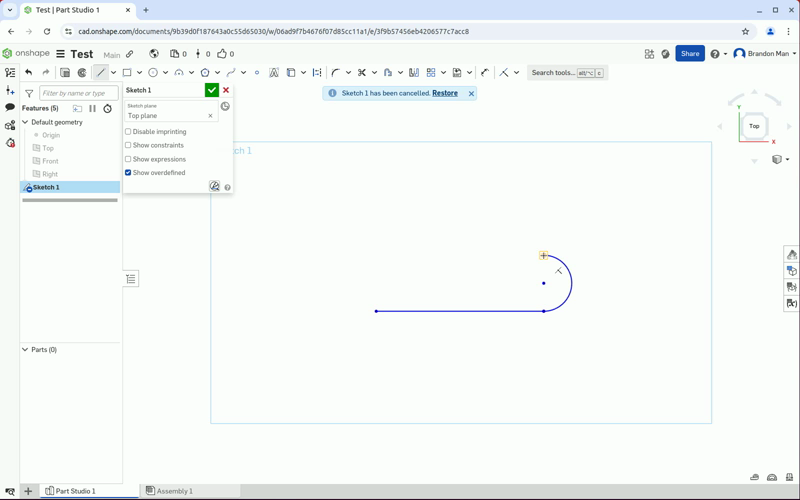
key_down(shift)
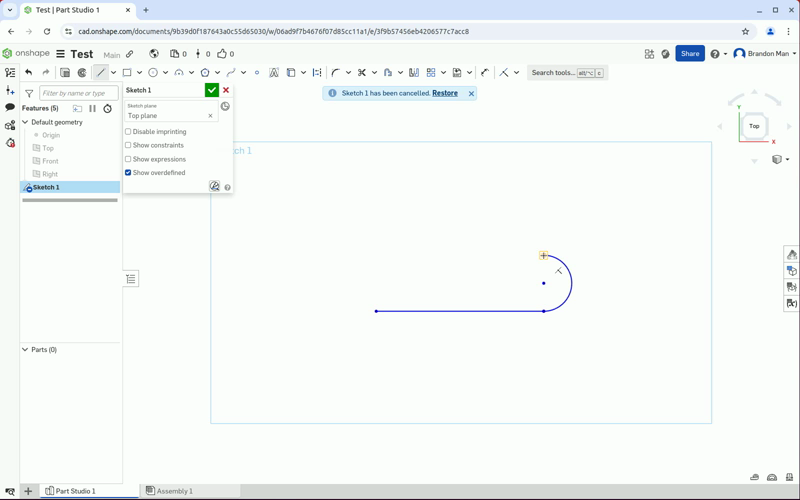
mouse_move(376, 255)
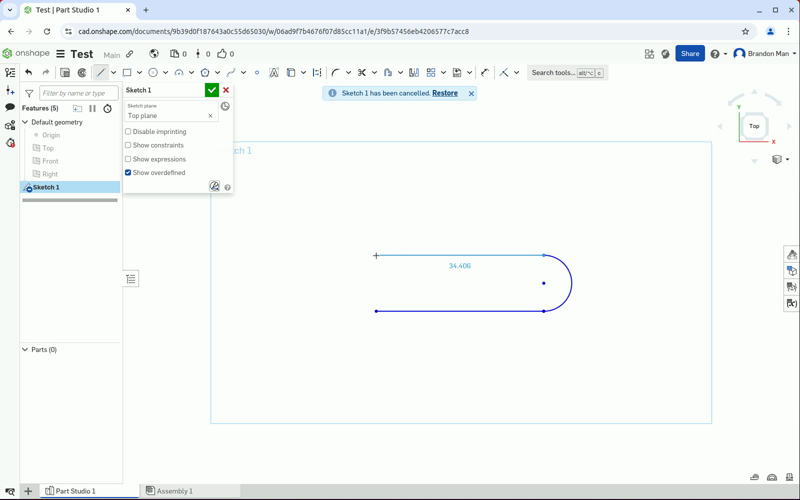
click(376, 255)
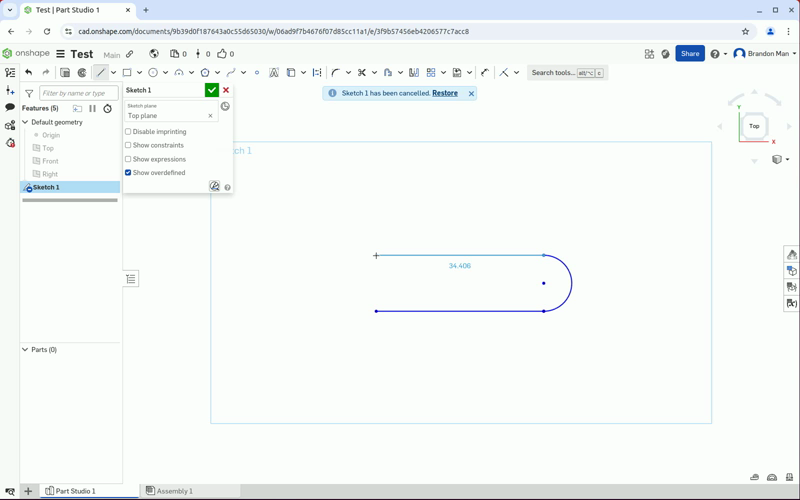
key_up(shift)
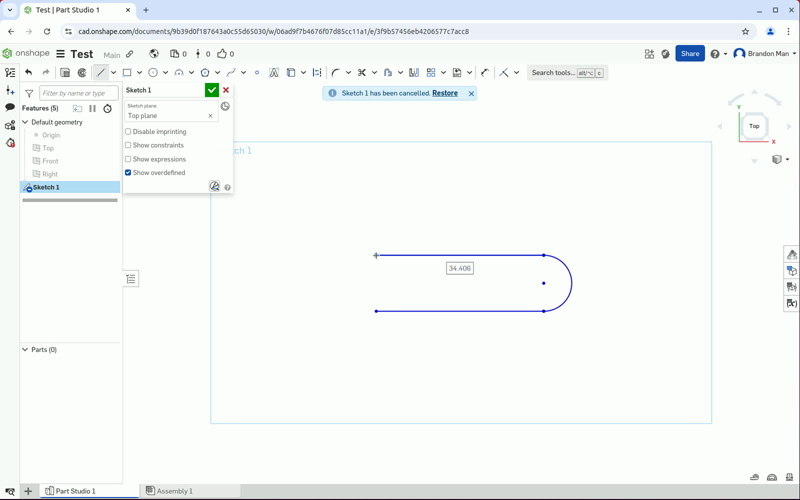
key(esc)
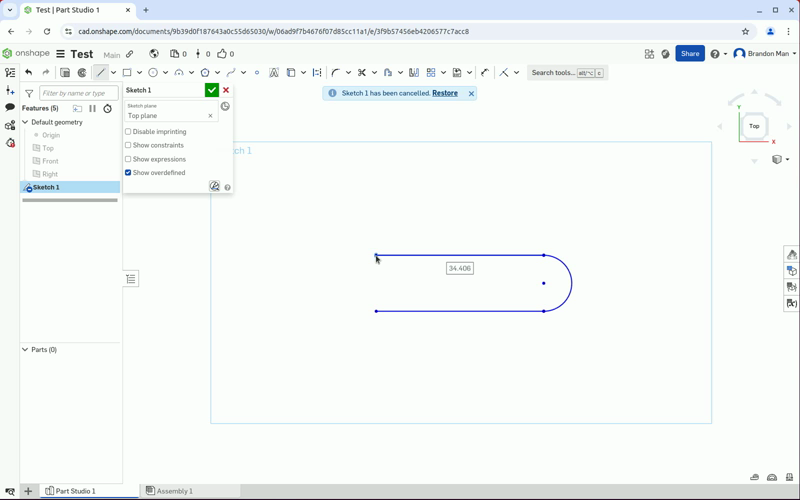
key(a)
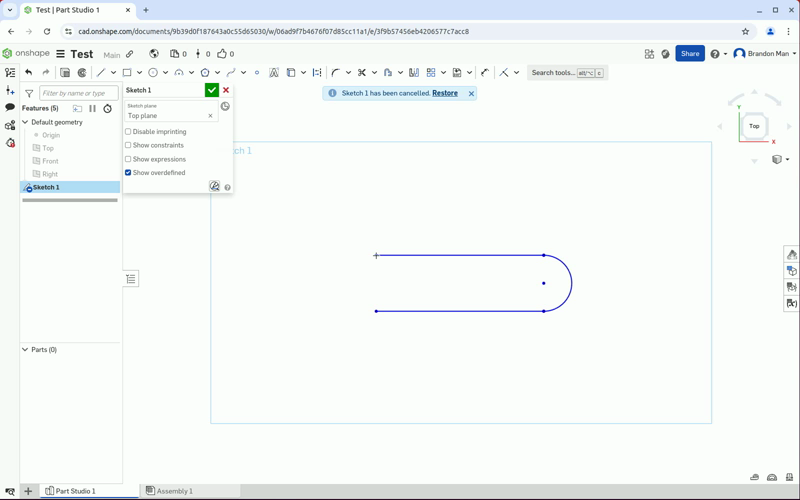
mouse_move(376, 255)
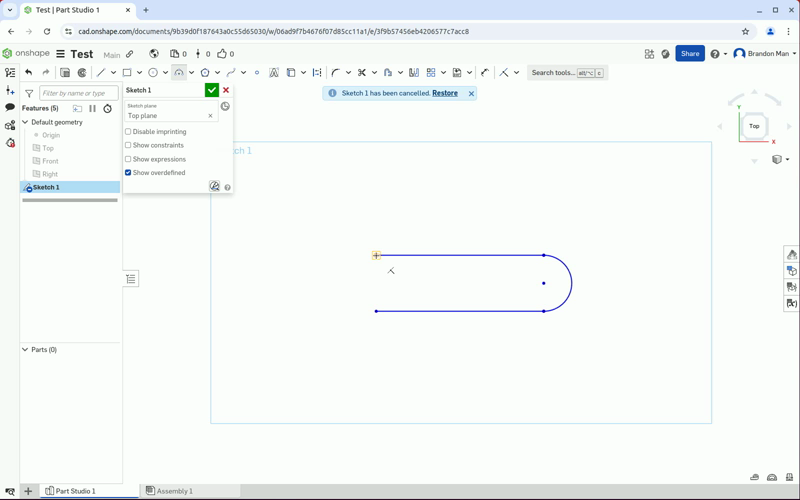
click(376, 255)
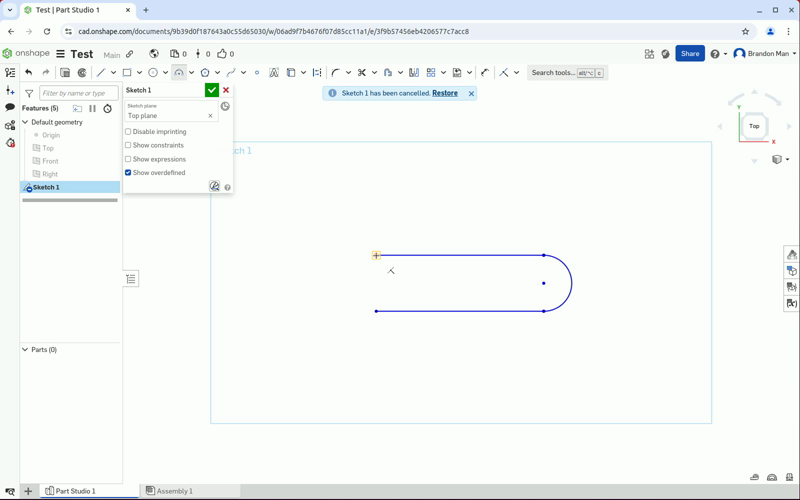
mouse_move(376, 311)
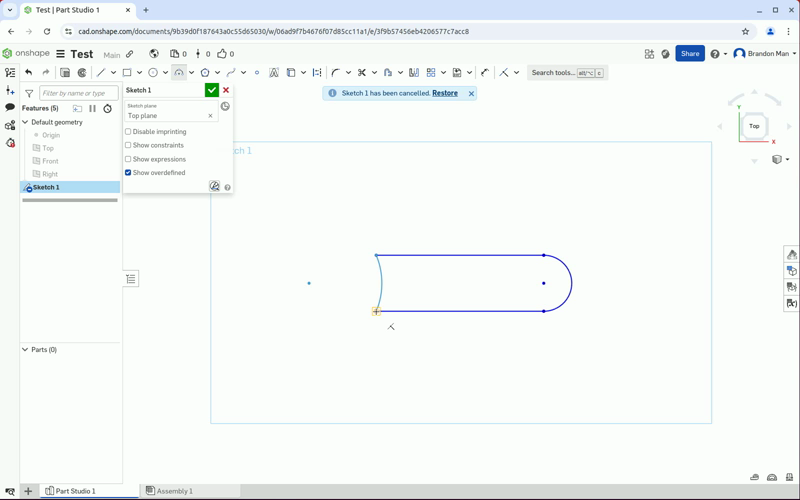
click(376, 311)
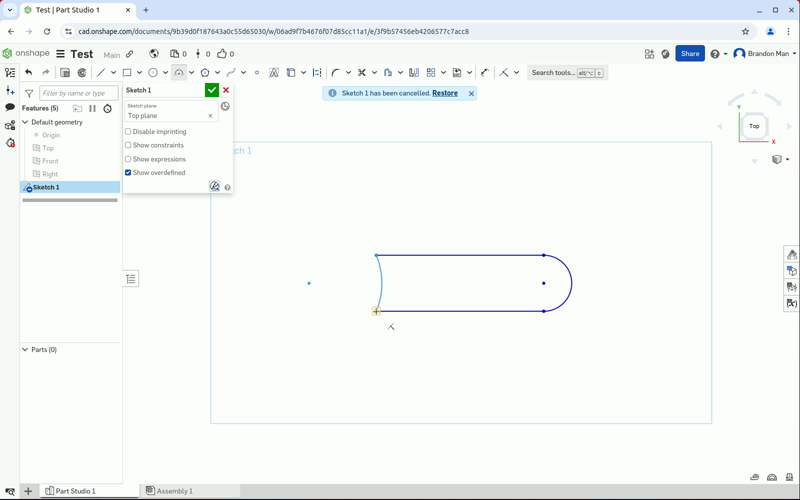
key_down(shift)
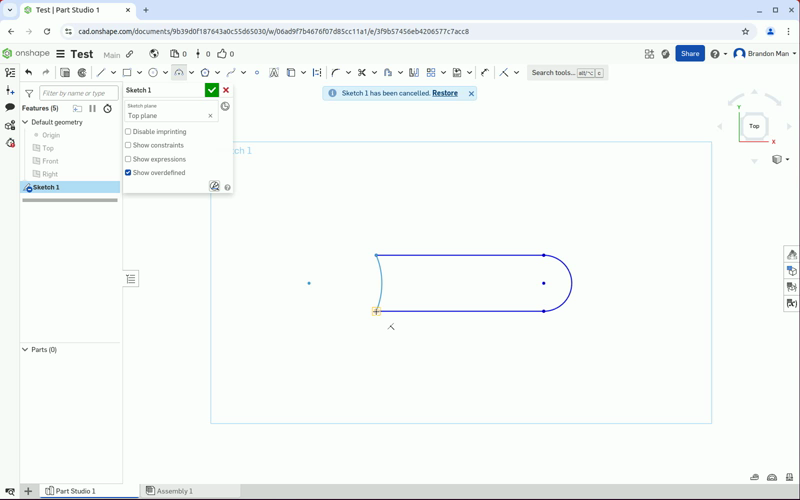
mouse_move(348, 283)
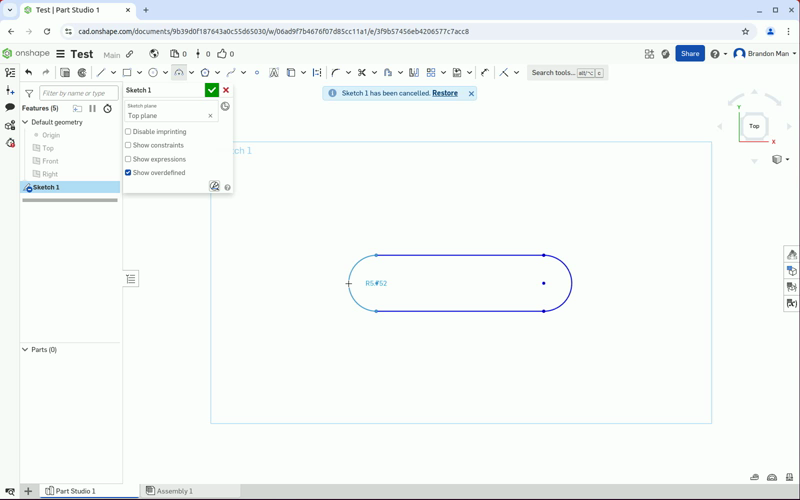
click(348, 283)
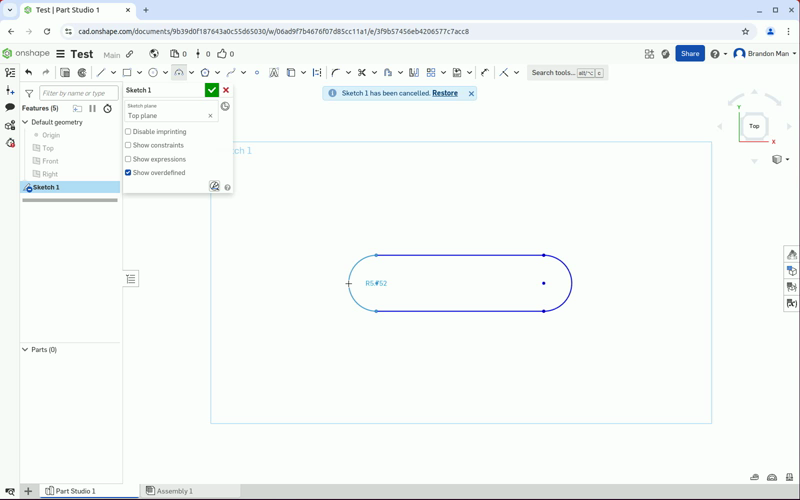
key_up(shift)
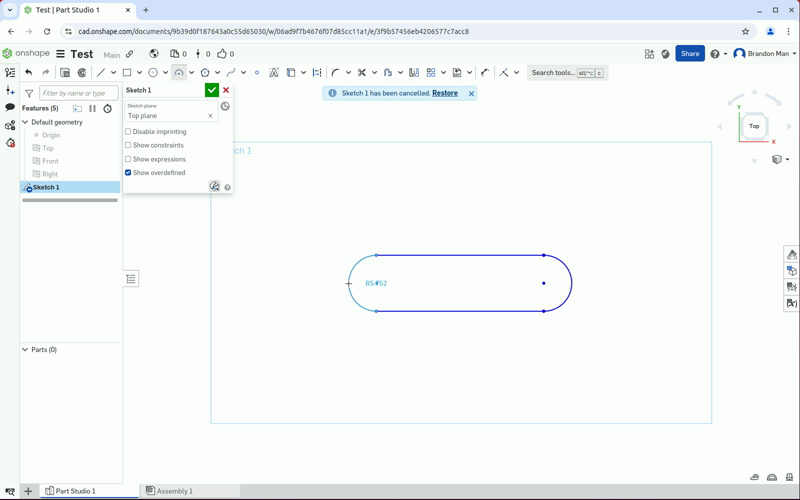
key(esc)
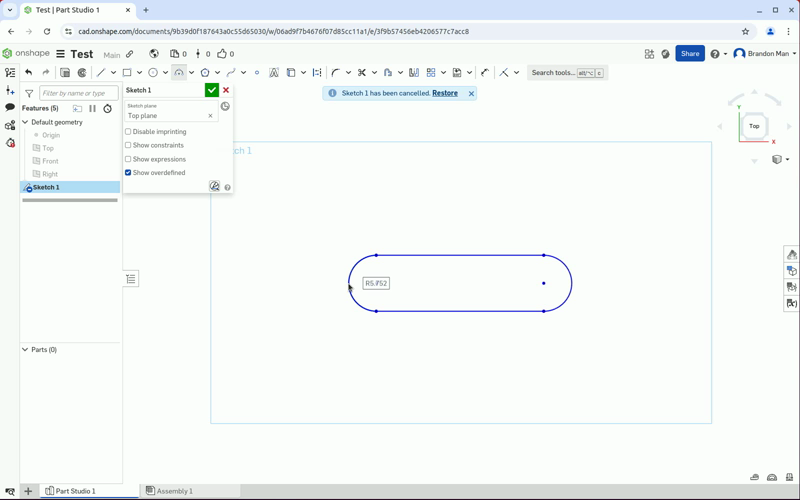
key(c)
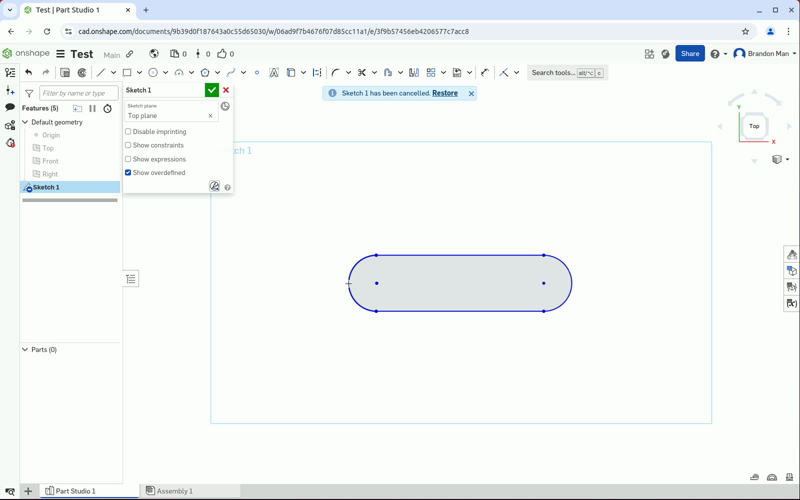
key_down(shift)
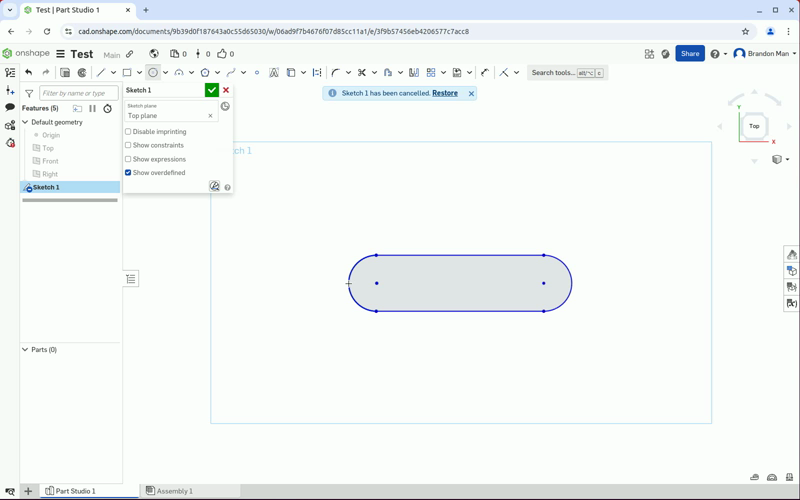
mouse_move(386, 282)
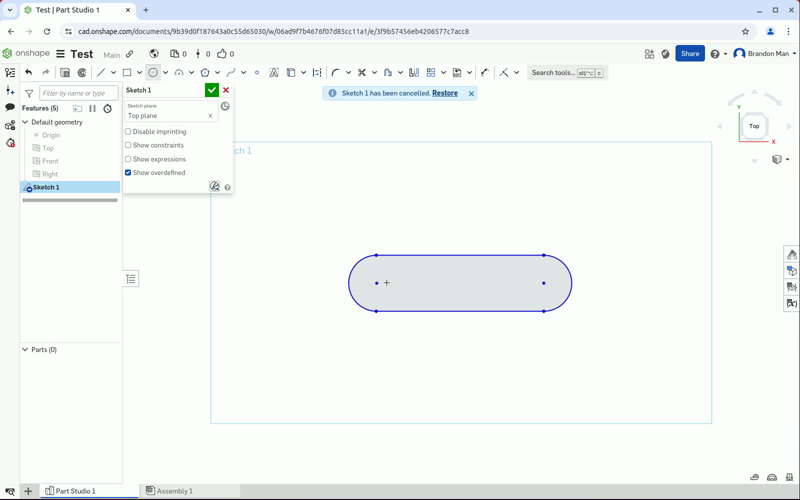
click(386, 282)
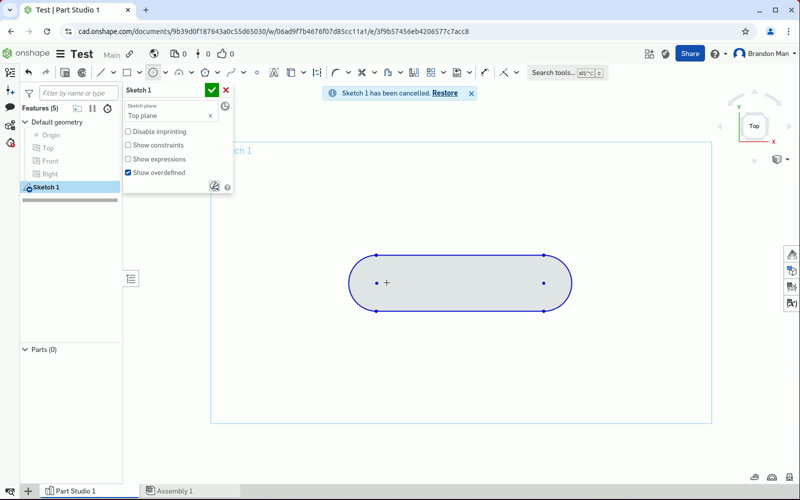
key_up(shift)
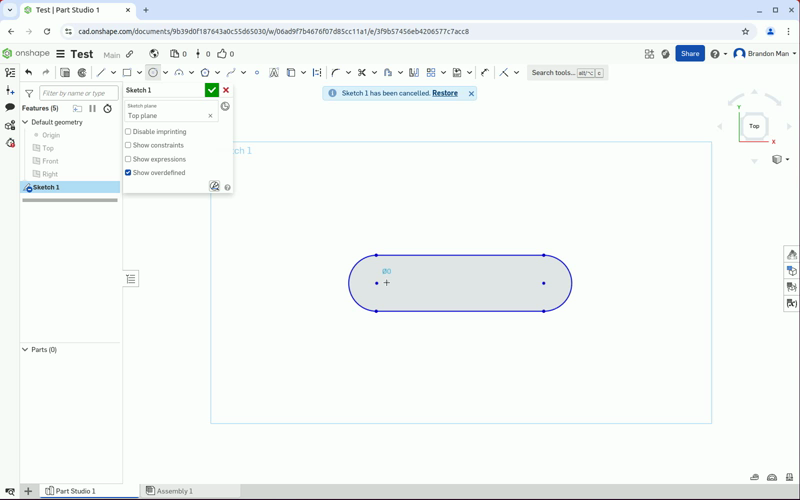
mouse_move(403, 282)
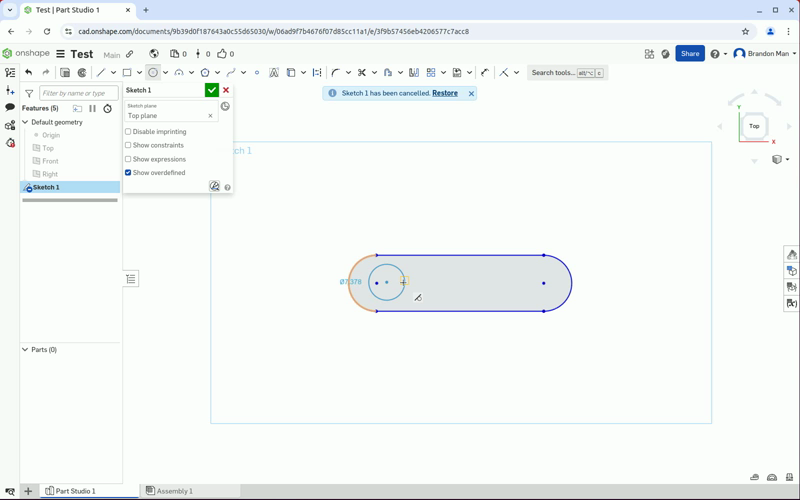
click(403, 282)
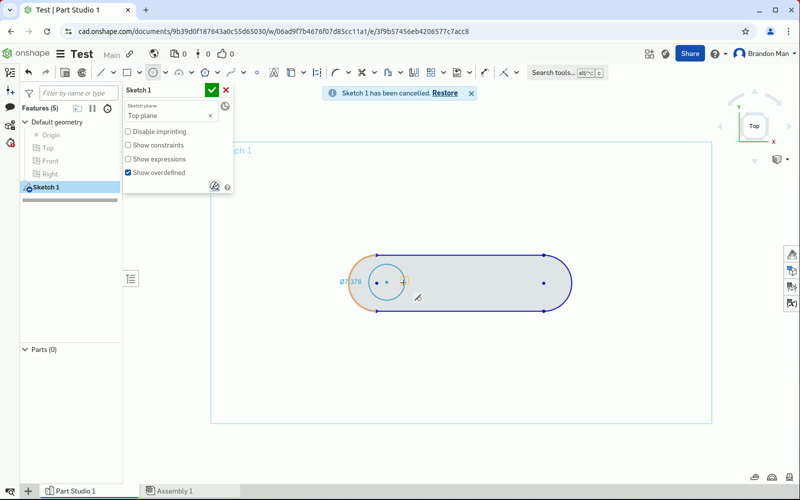
key(esc)
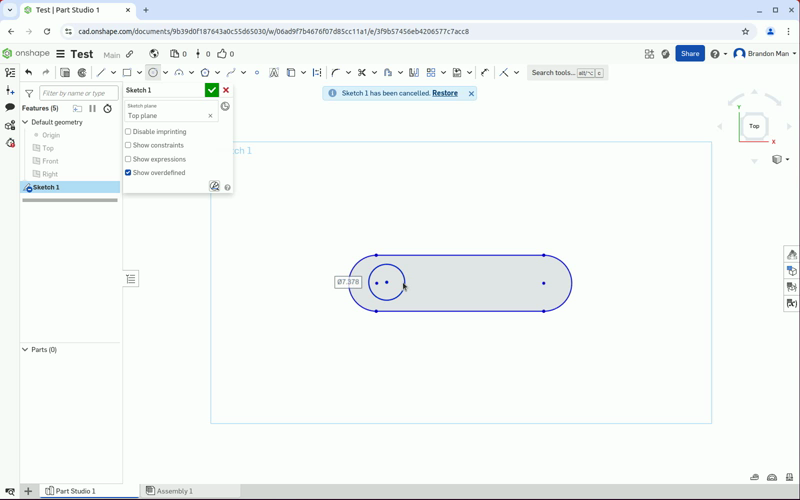
key(c)
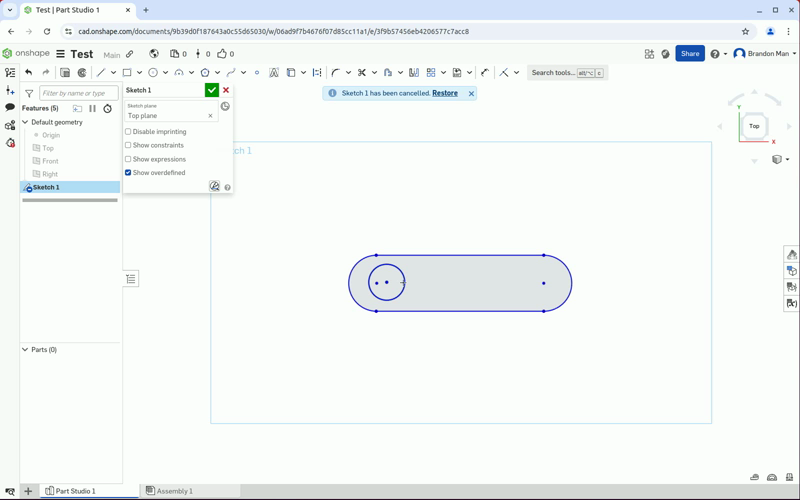
key_down(shift)
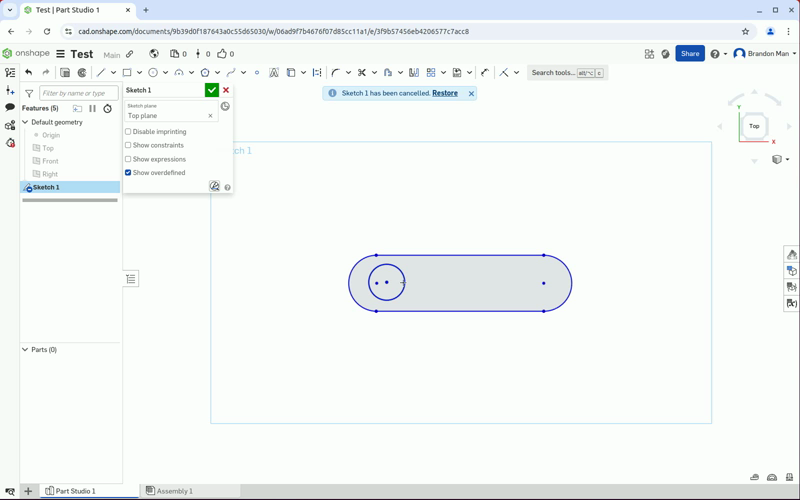
mouse_move(535, 282)
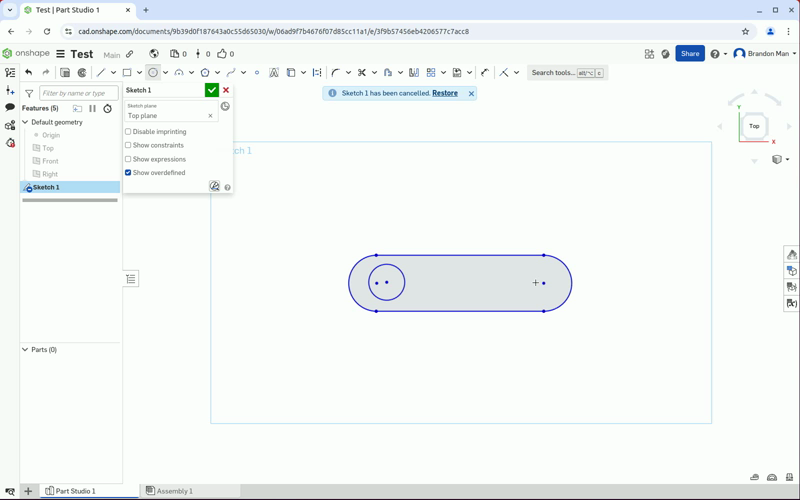
click(535, 282)
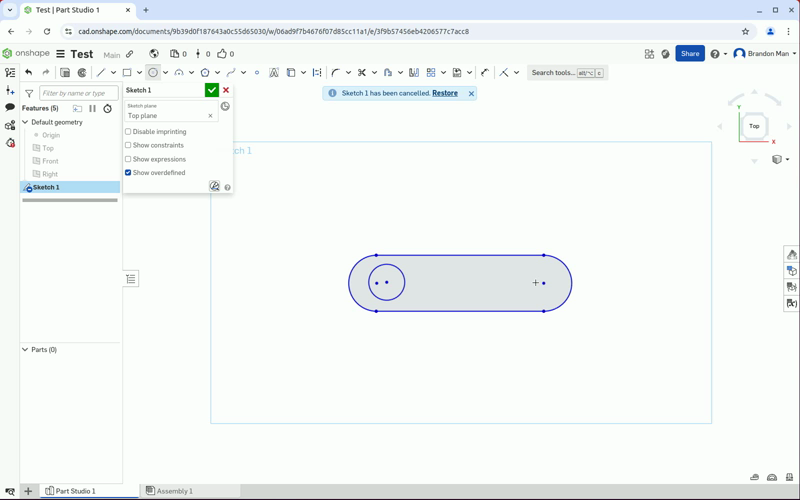
key_up(shift)
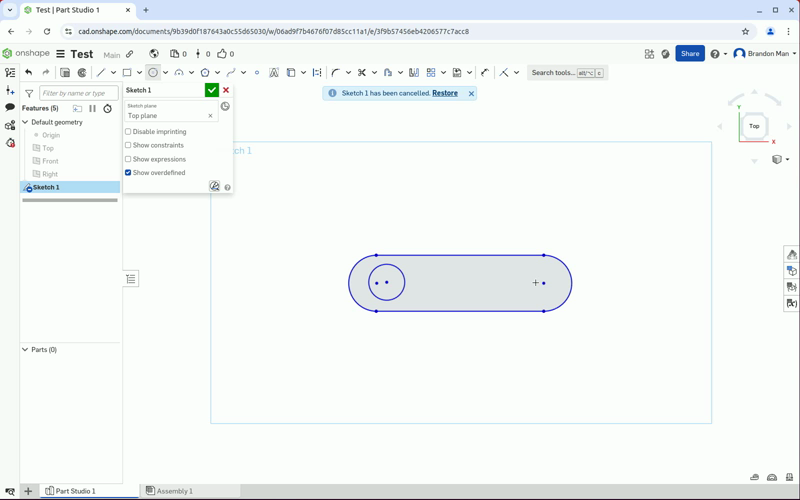
mouse_move(552, 282)
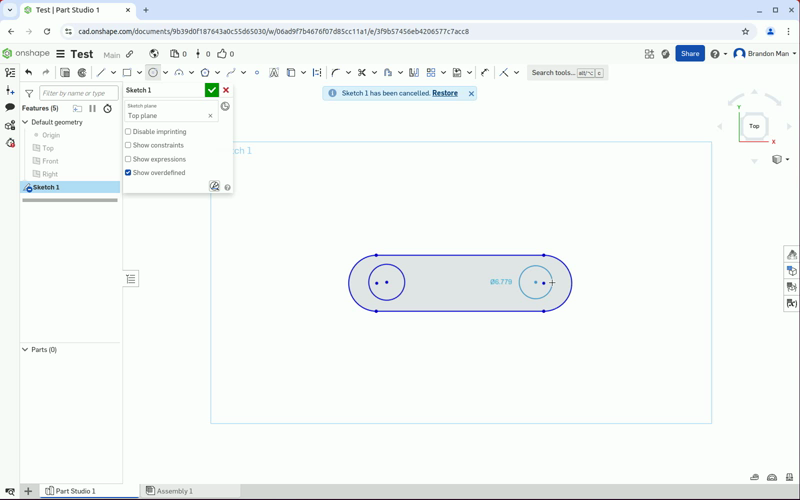
click(552, 282)
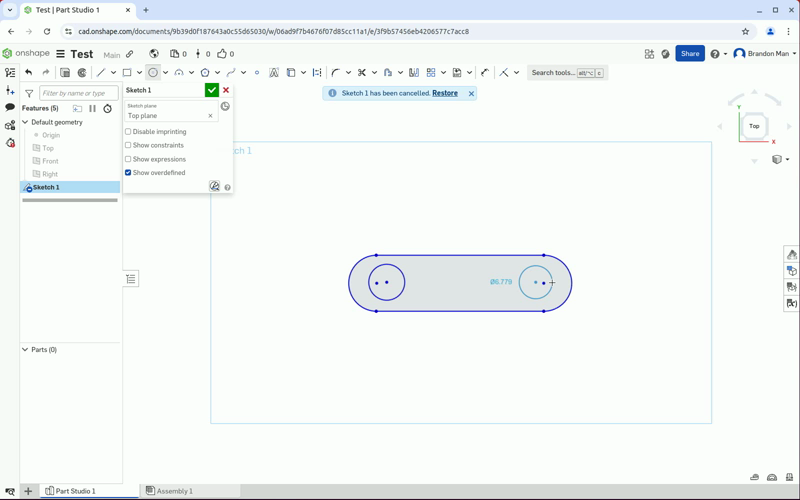
key(esc)
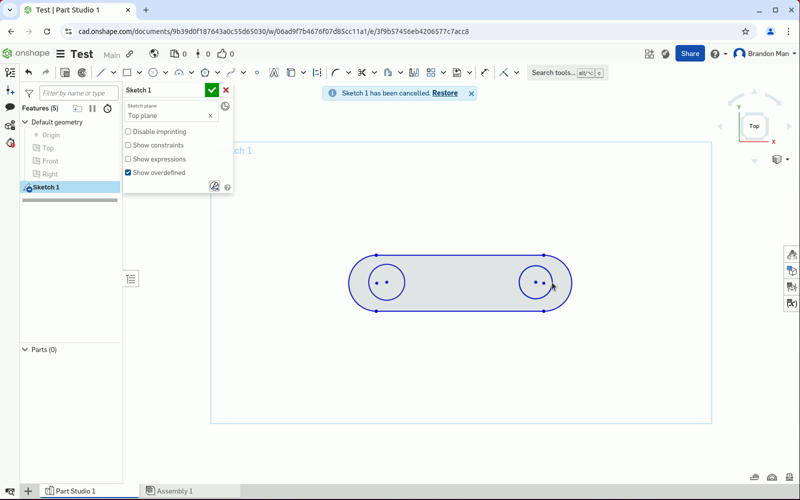
mouse_move(463, 304)
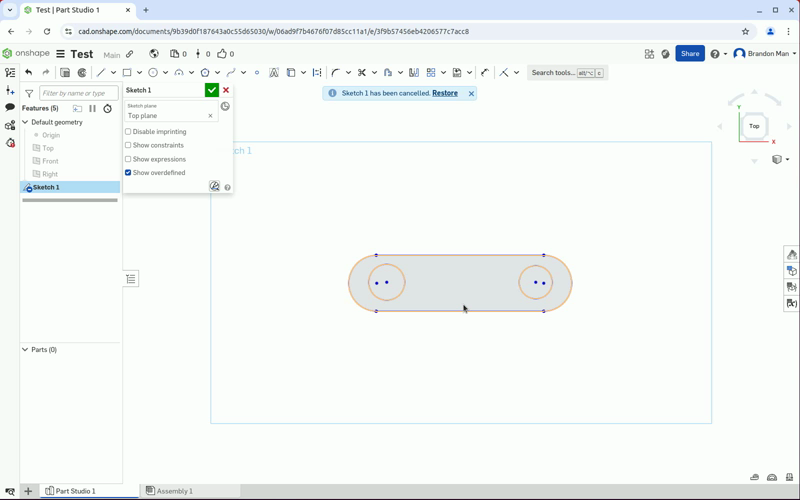
click(463, 304)
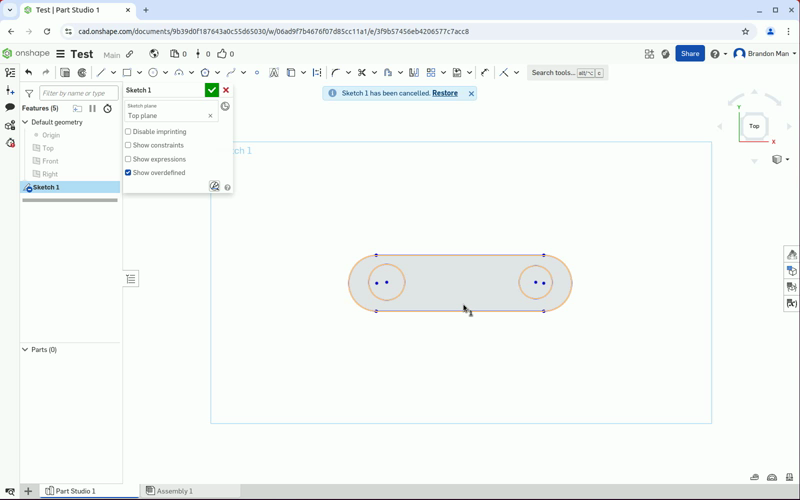
mouse_move(73, 352)
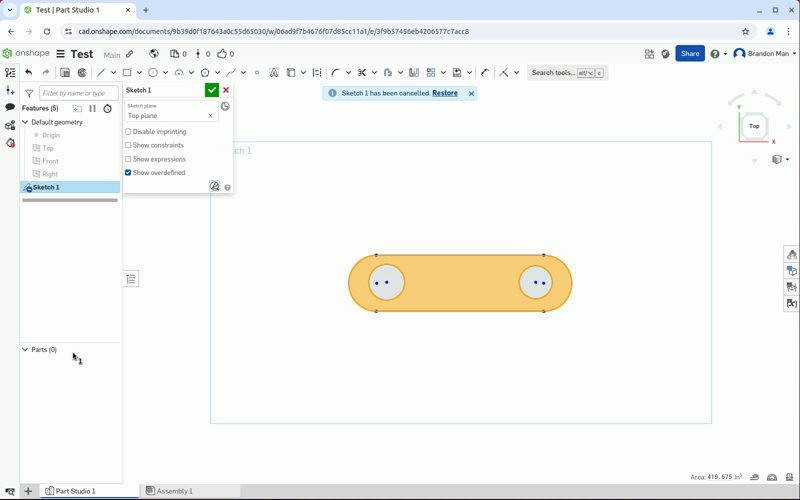
key(shift+y)
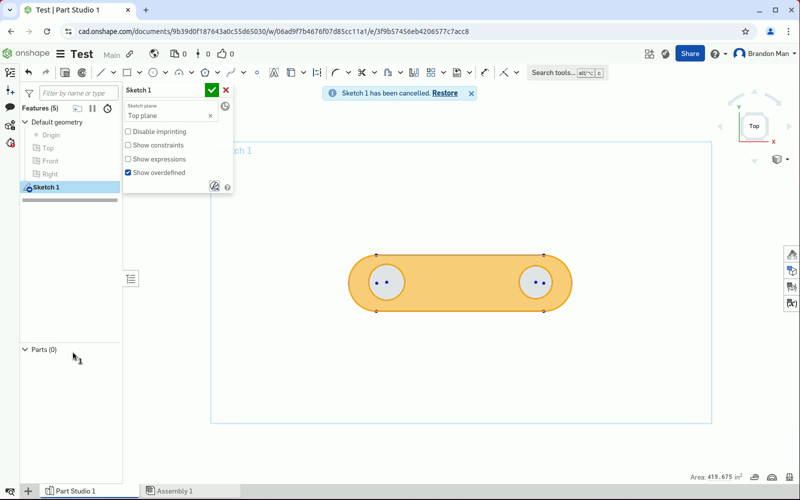
key(shift+e)
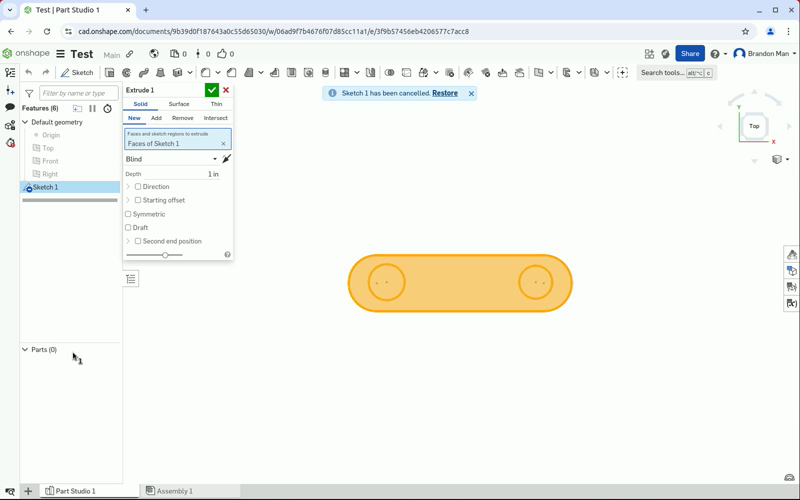
mouse_move(143, 106)
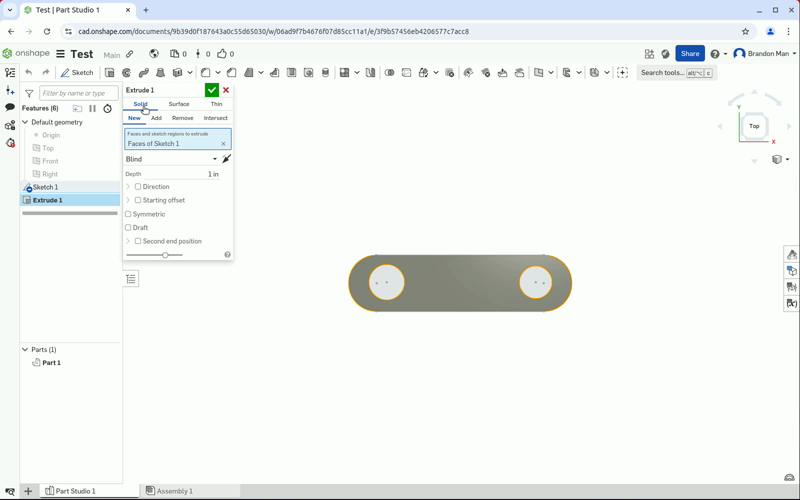
click(143, 106)
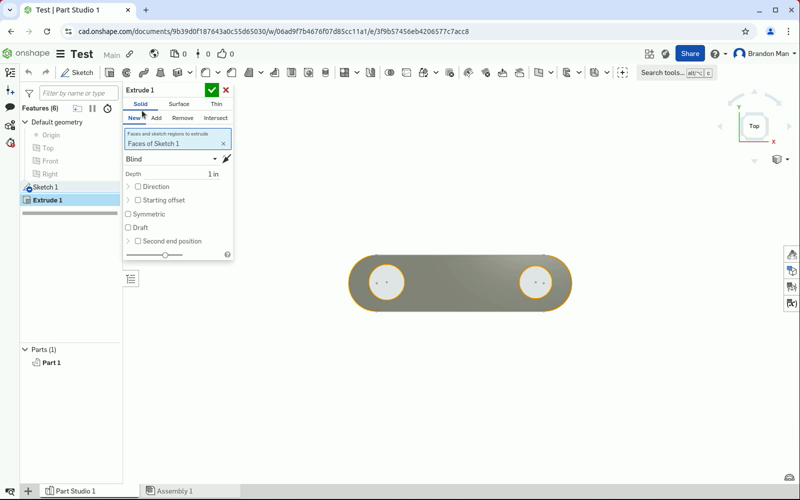
mouse_move(137, 120)
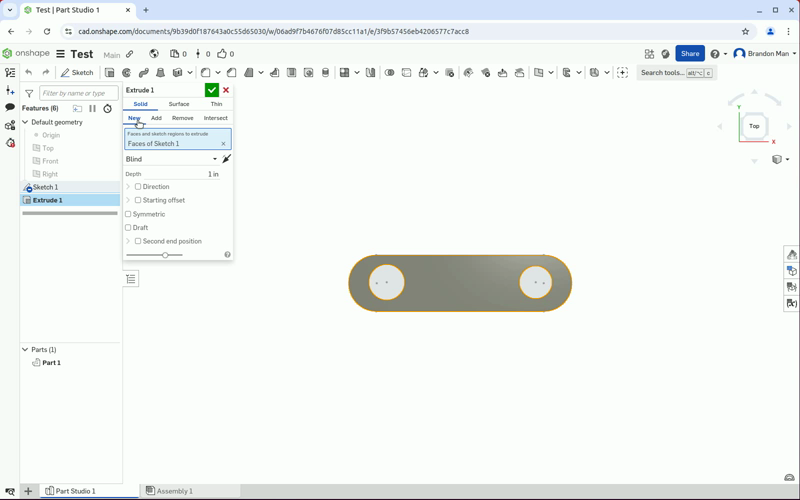
click(137, 120)
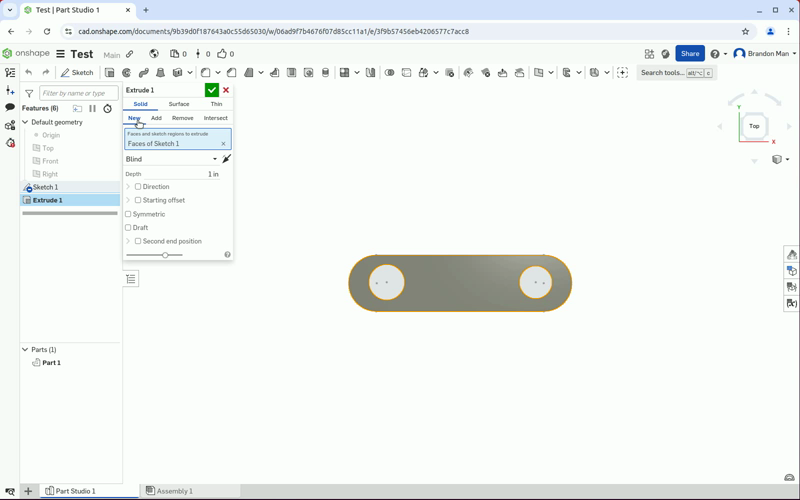
key(tab, 4)
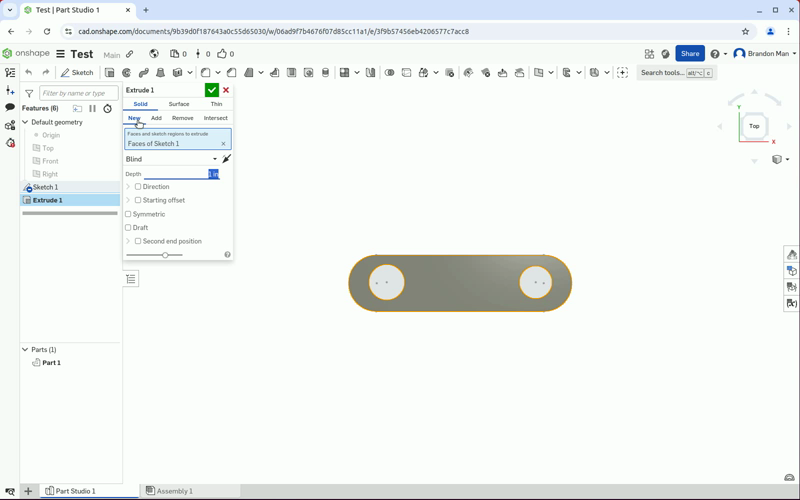
text(1.926)
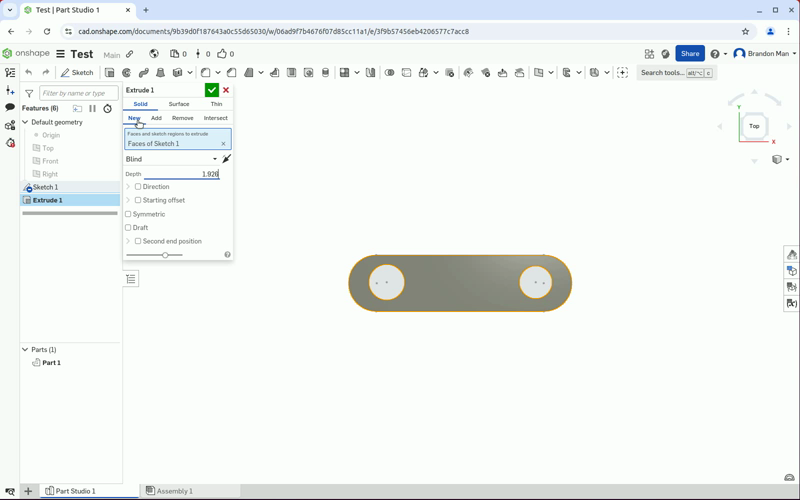
key(enter)
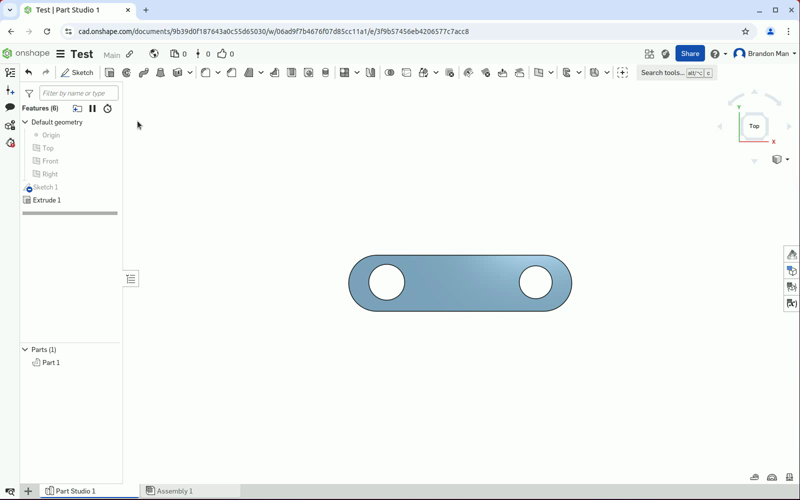
key(shift+h)
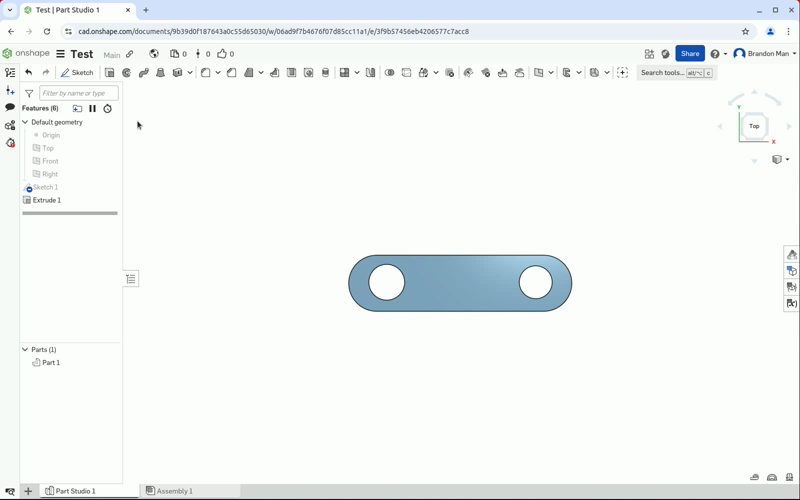
key(shift+h)
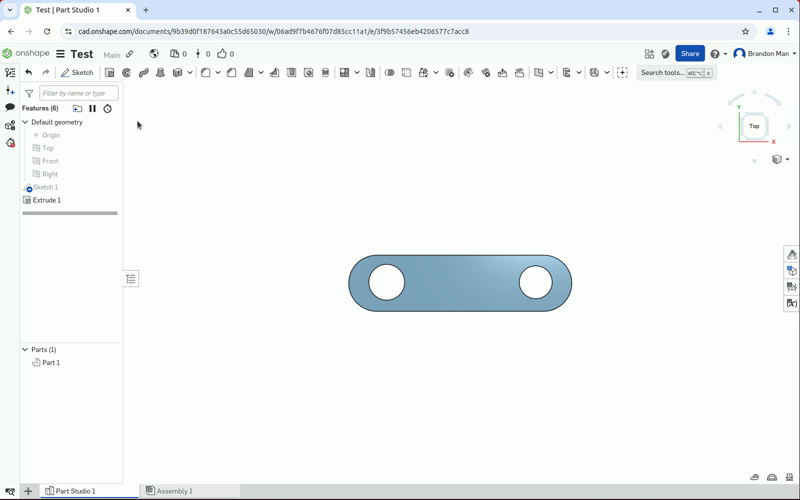
mouse_move(73, 189)
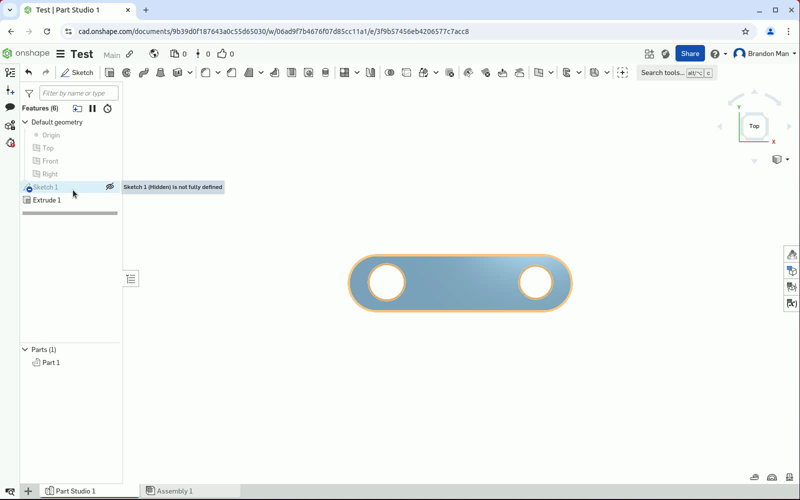
click(73, 189)
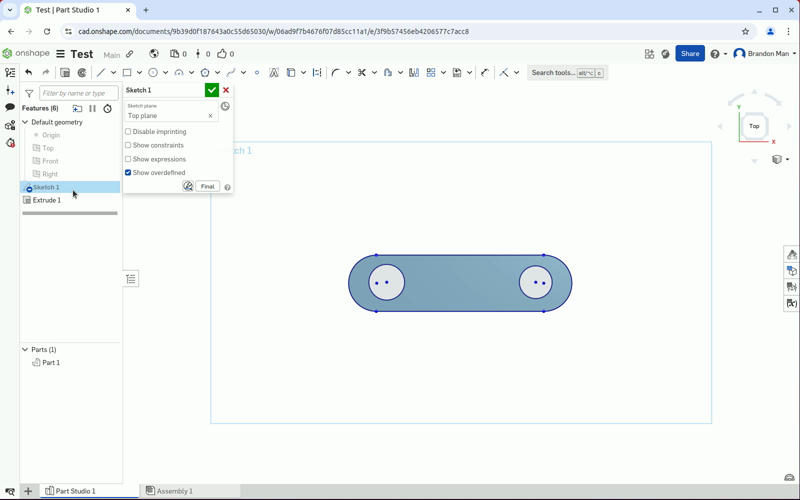
mouse_move(229, 92)
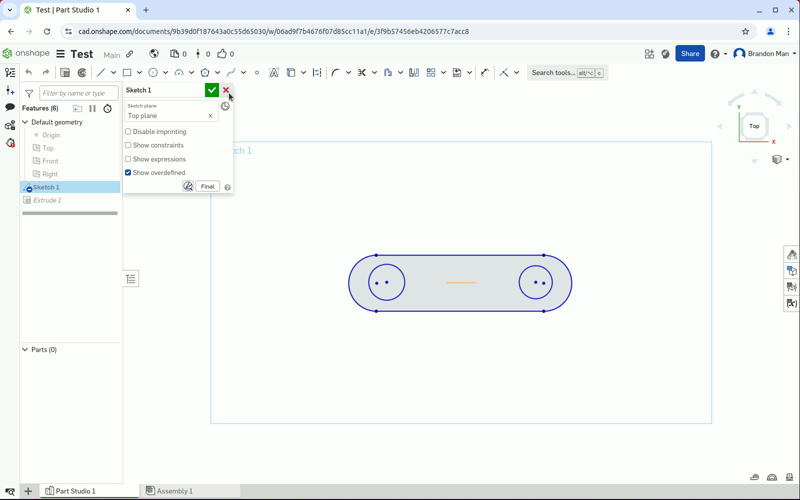
click(229, 92)
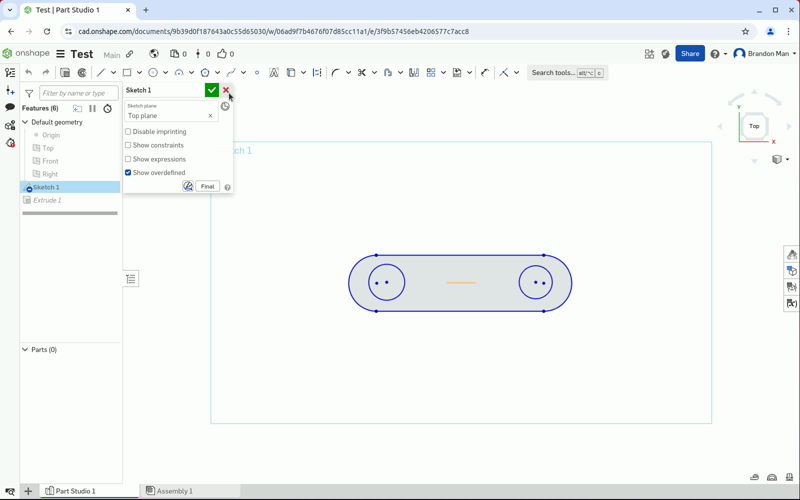
key(shift+s)
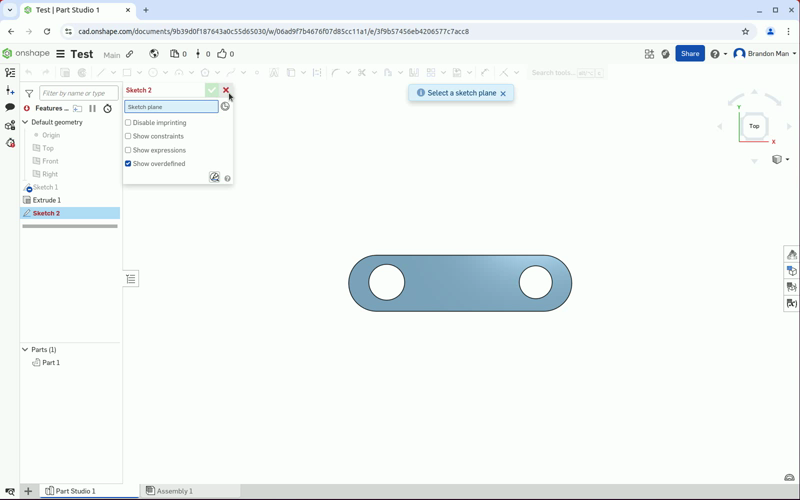
mouse_move(73, 150)
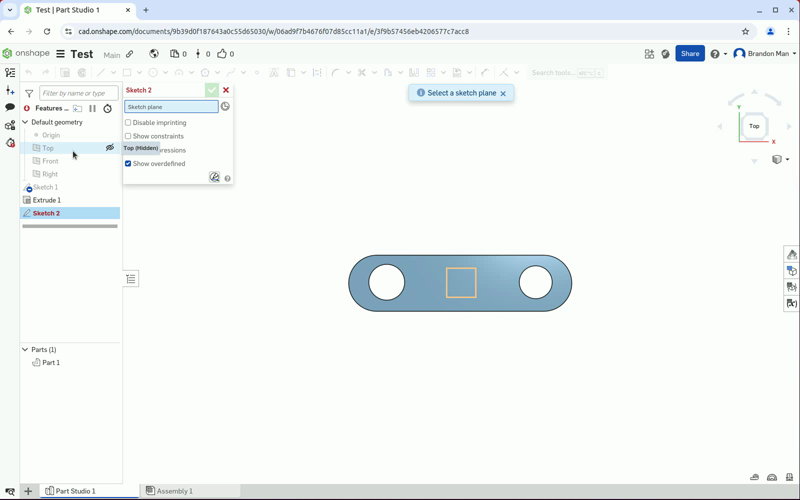
click(73, 150)
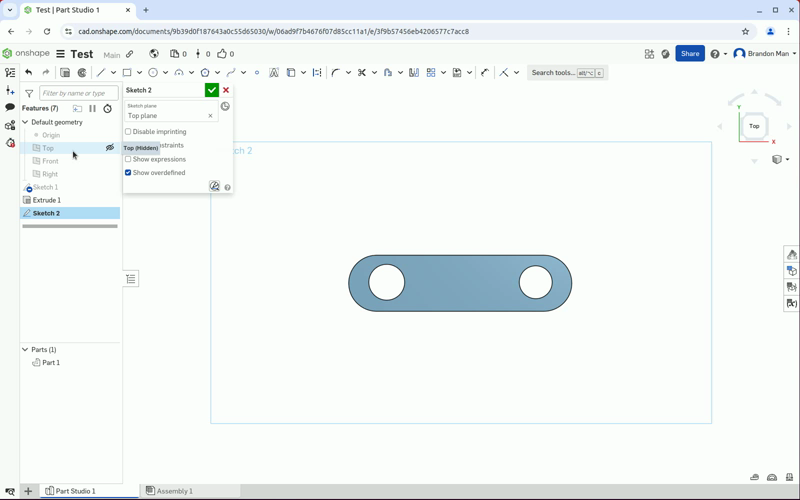
mouse_move(73, 352)
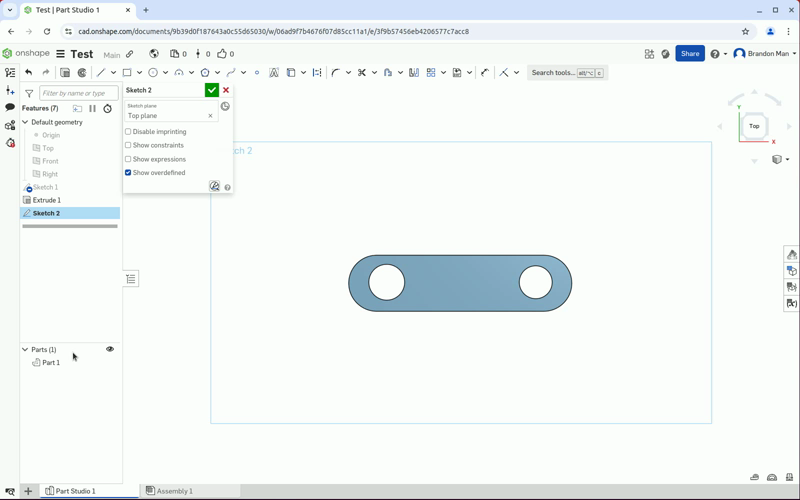
key(y)
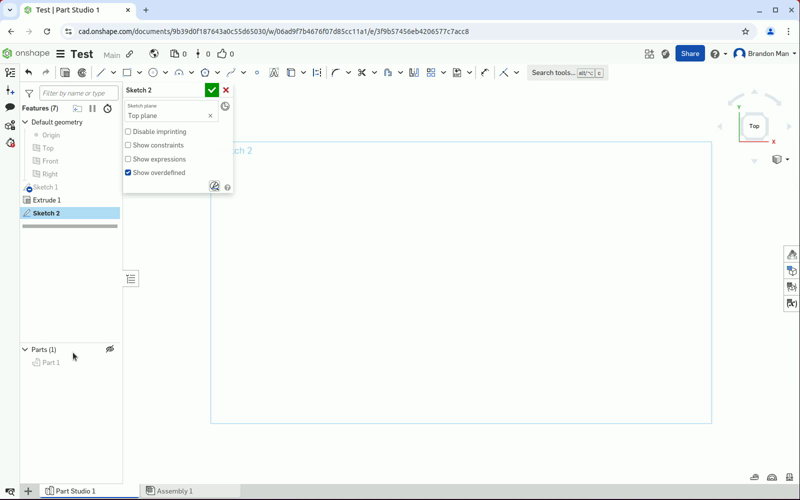
key(c)
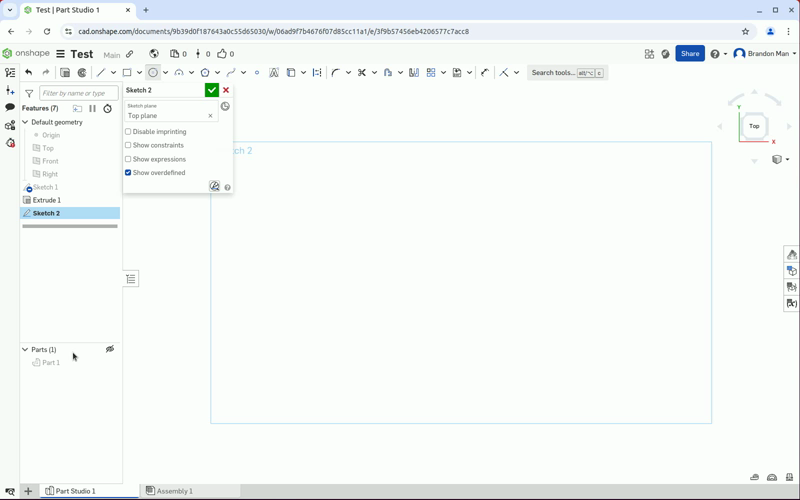
key_down(shift)
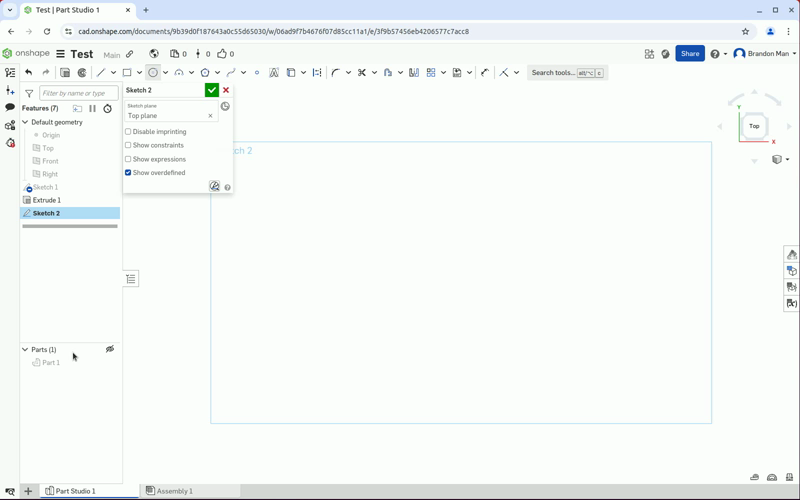
mouse_move(358, 282)
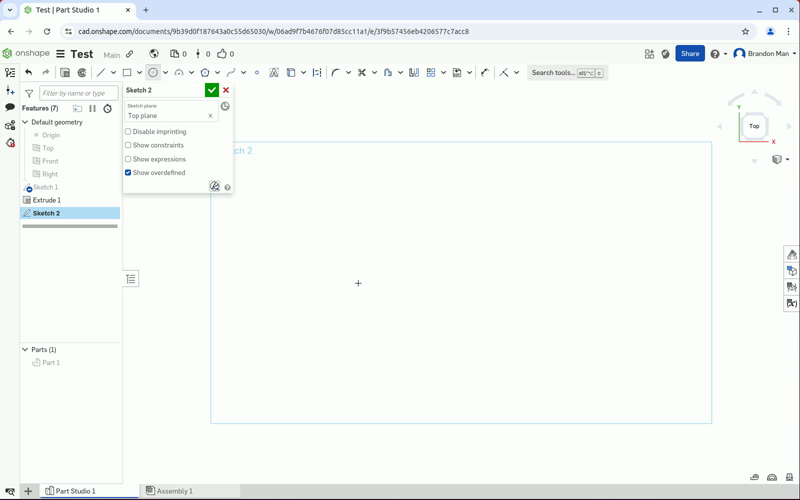
click(358, 282)
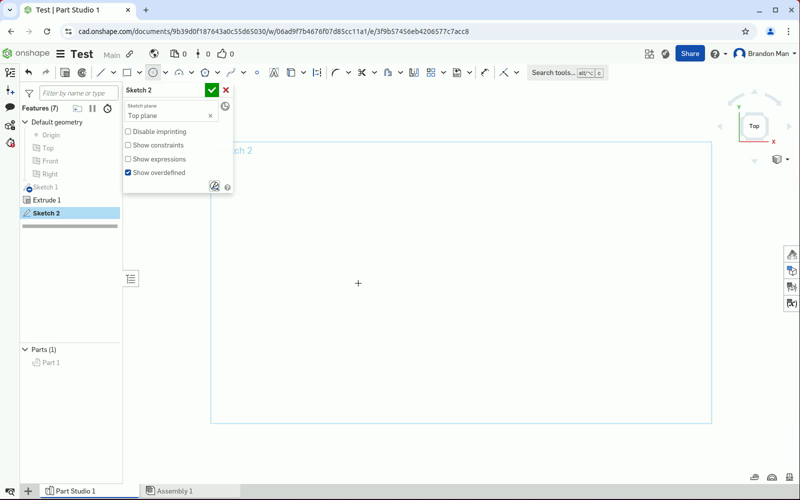
key_up(shift)
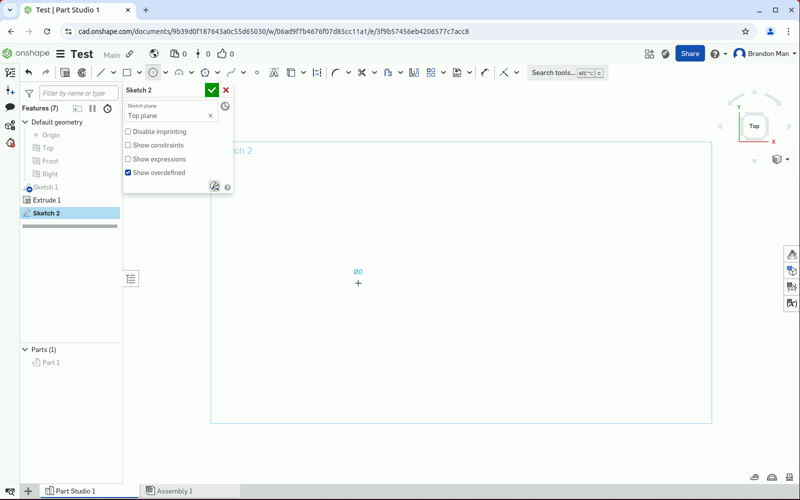
mouse_move(362, 282)
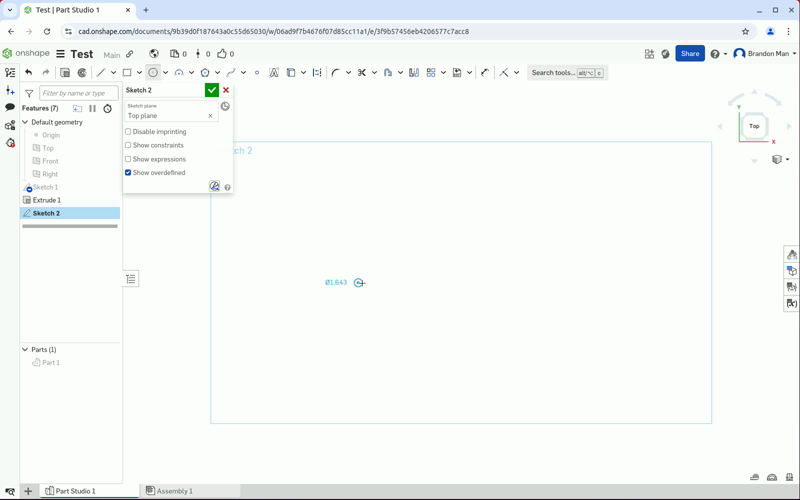
click(362, 282)
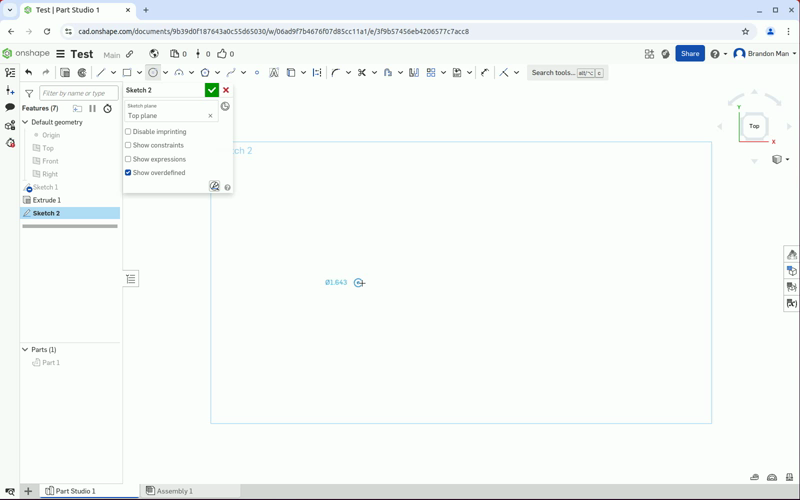
key(esc)
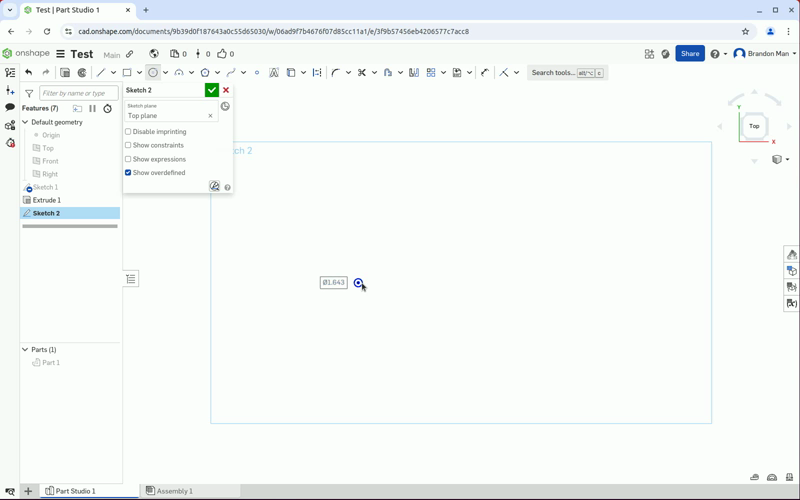
mouse_move(360, 279)
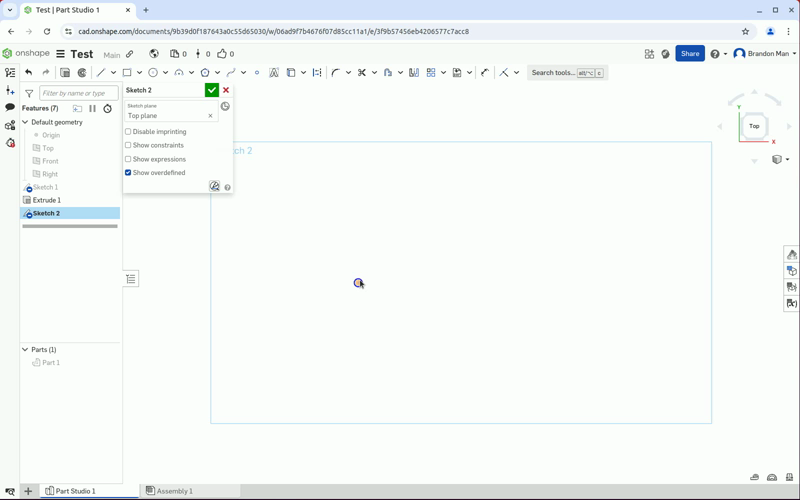
scroll(6)
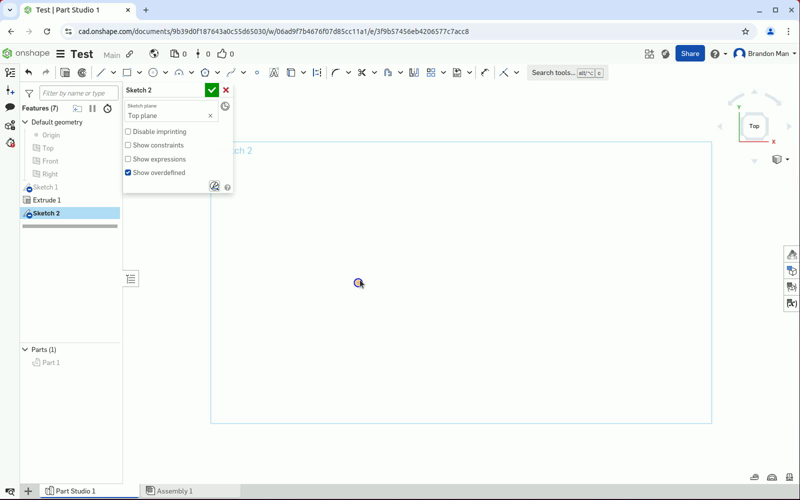
scroll(6)
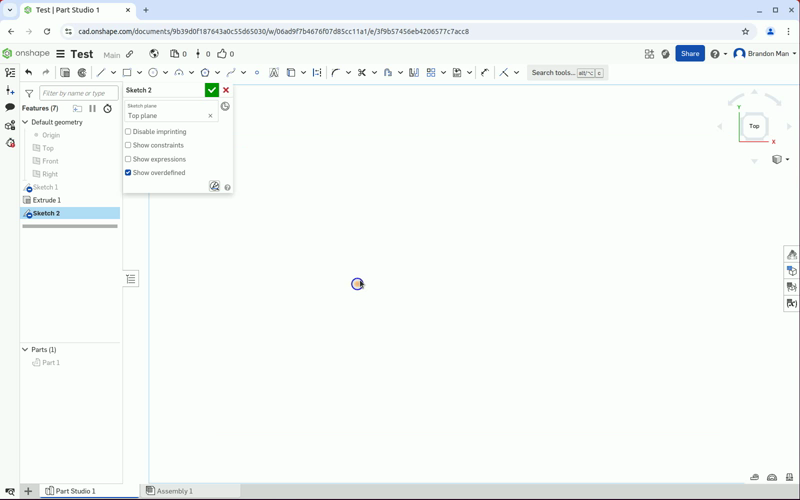
scroll(6)
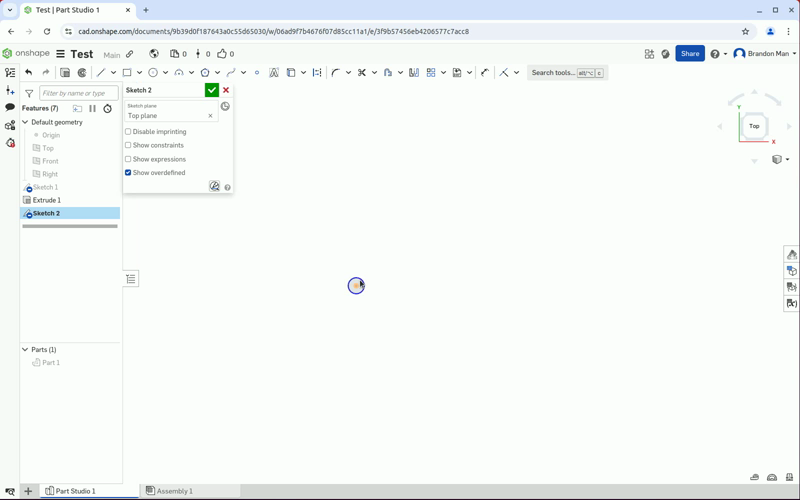
scroll(6)
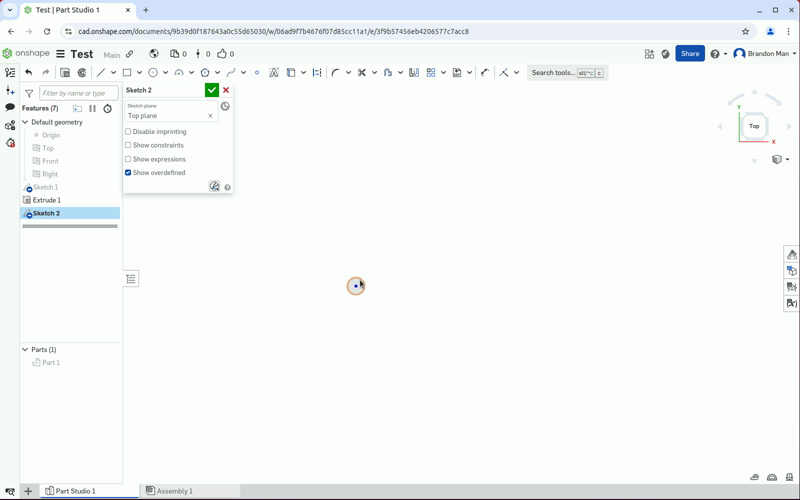
scroll(6)
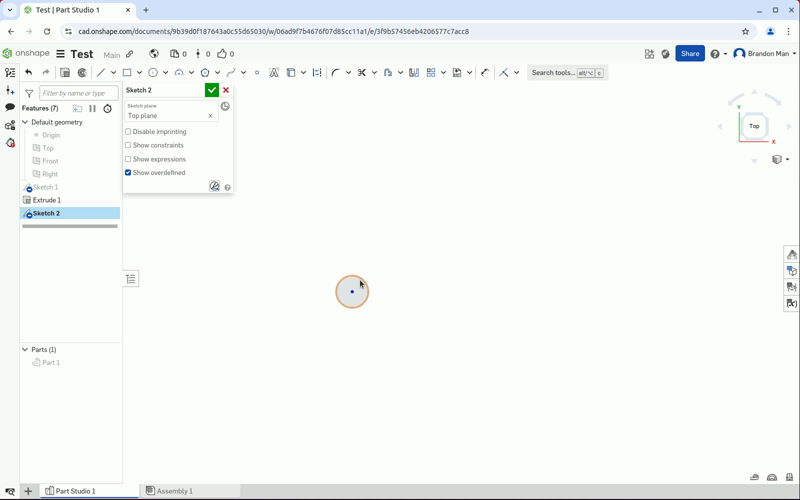
scroll(6)
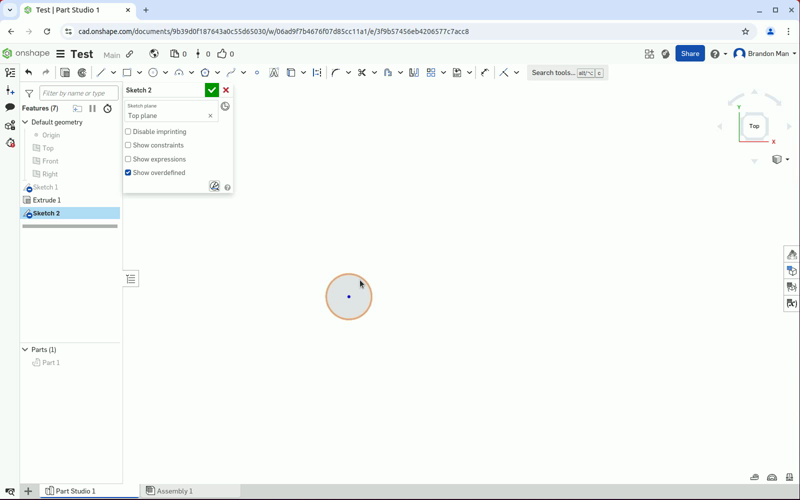
scroll(6)
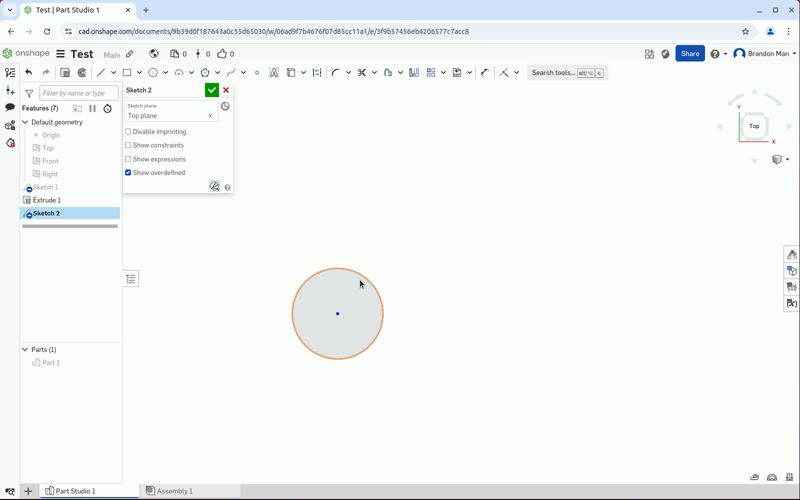
click(360, 279)
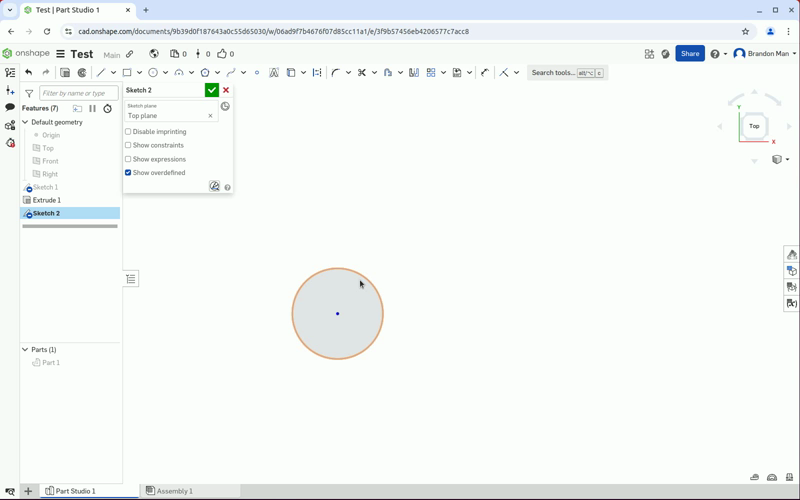
scroll(-6)
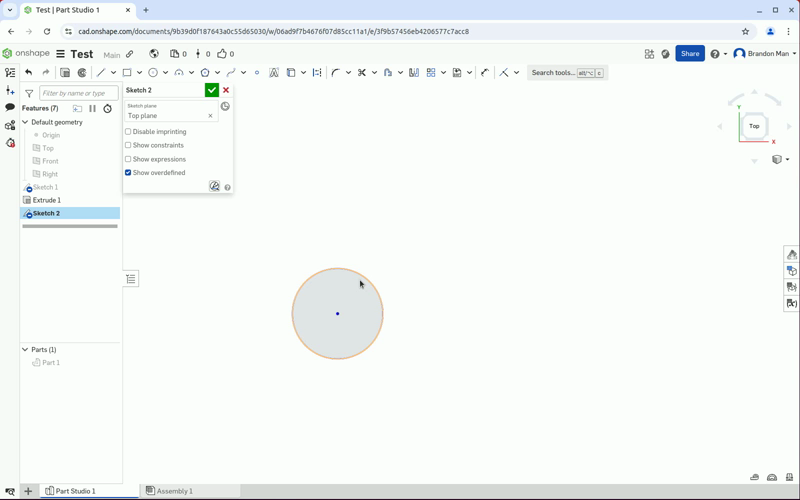
scroll(-6)
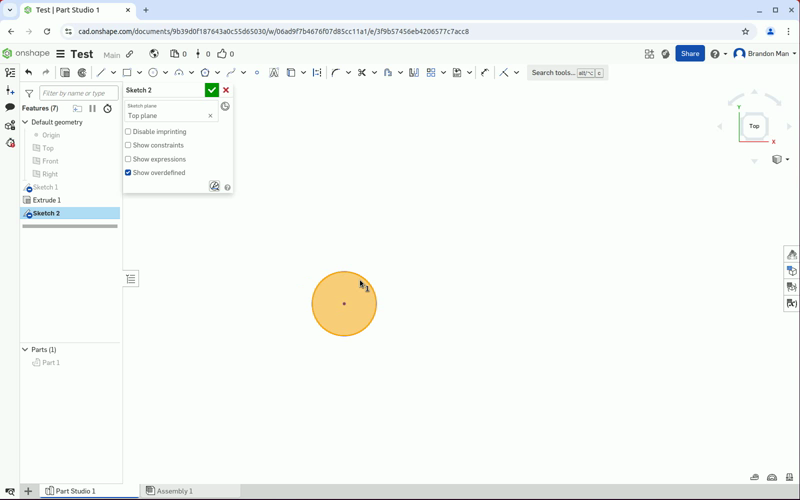
scroll(-6)
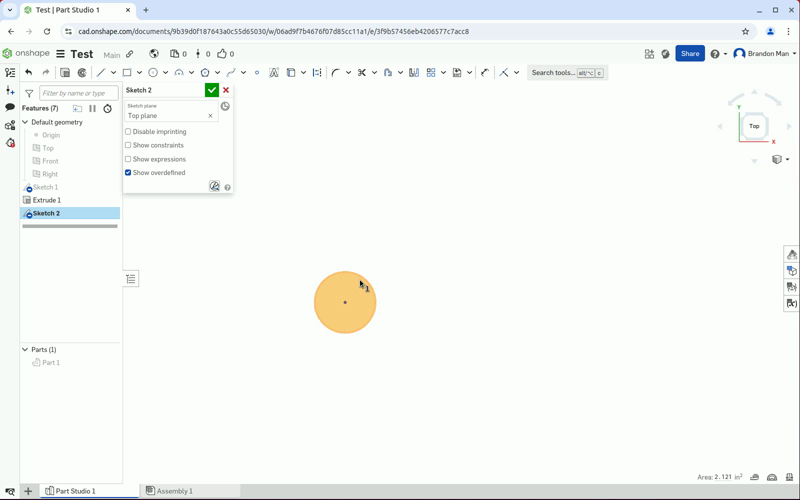
scroll(-6)
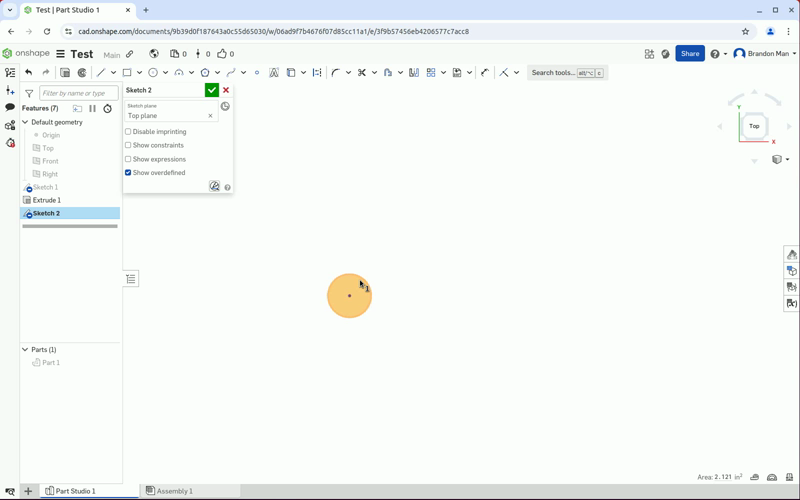
scroll(-6)
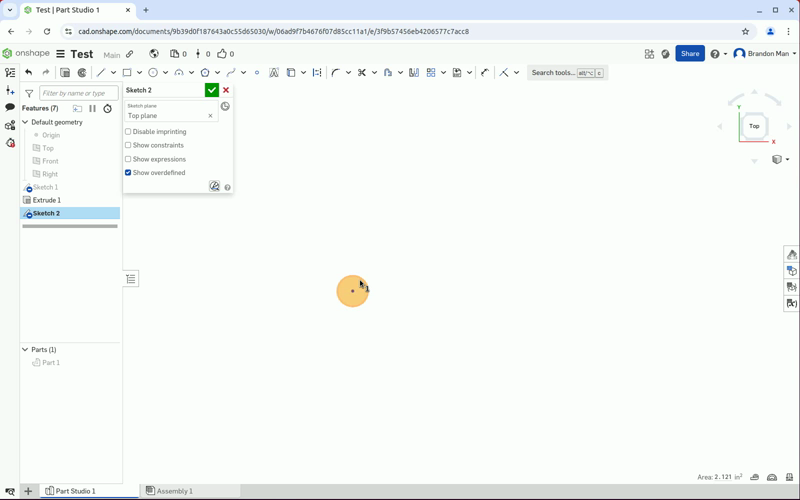
scroll(-6)
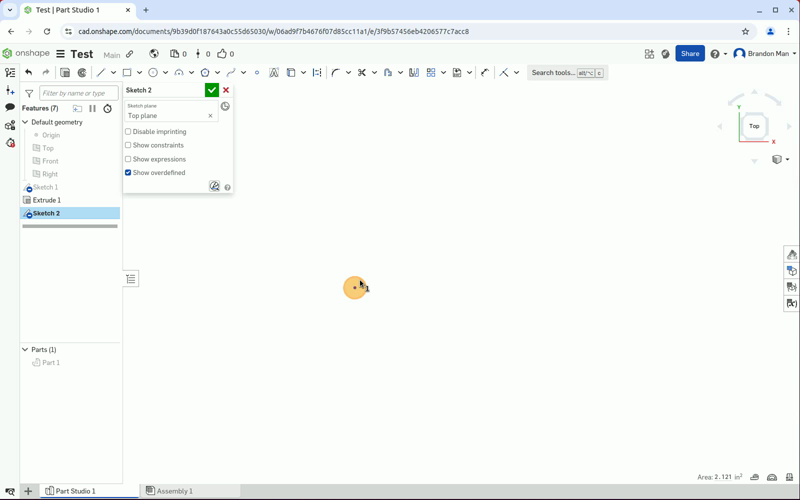
scroll(-6)
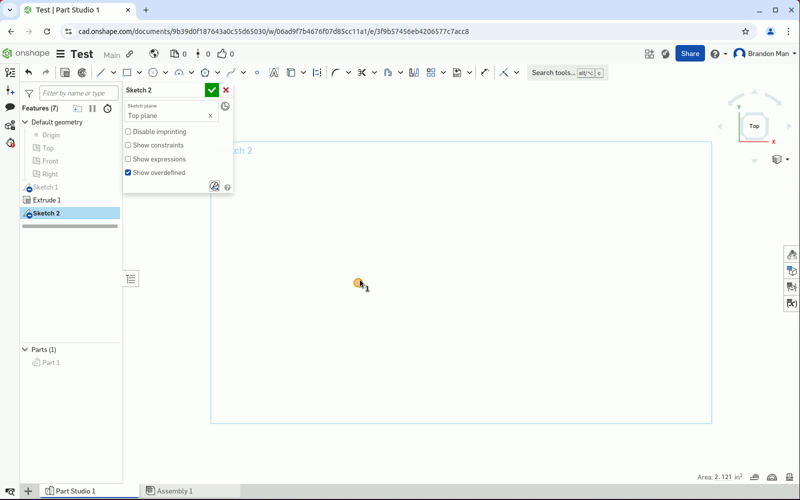
mouse_move(73, 352)
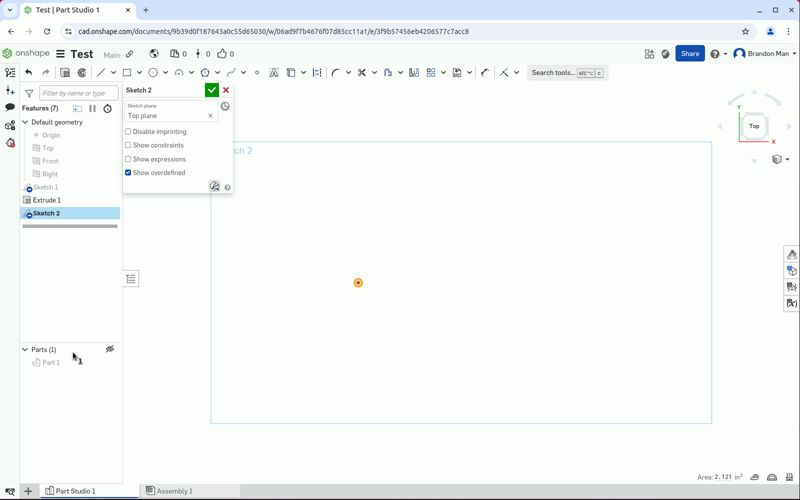
key(shift+y)
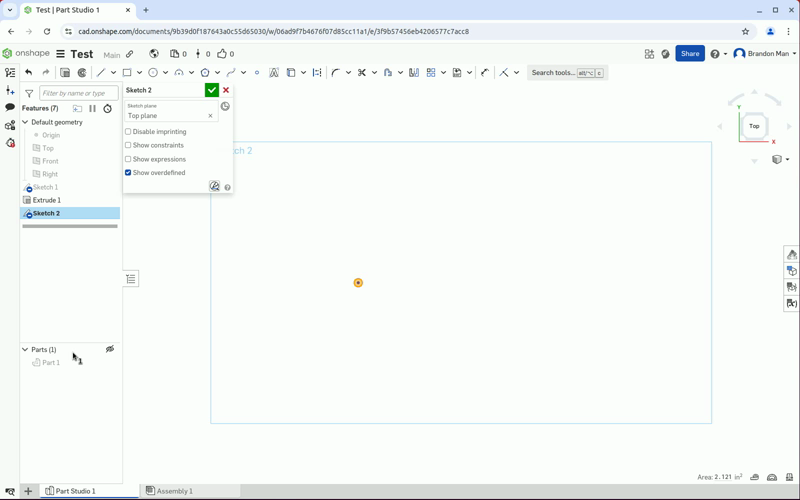
key(shift+e)
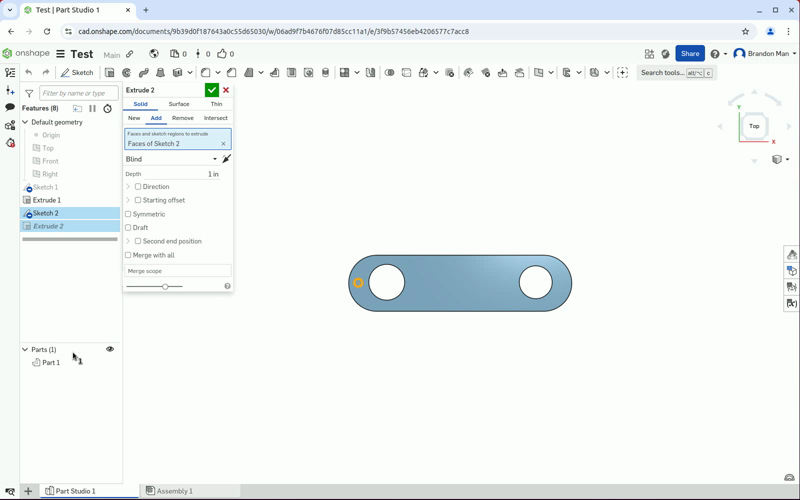
mouse_move(143, 106)
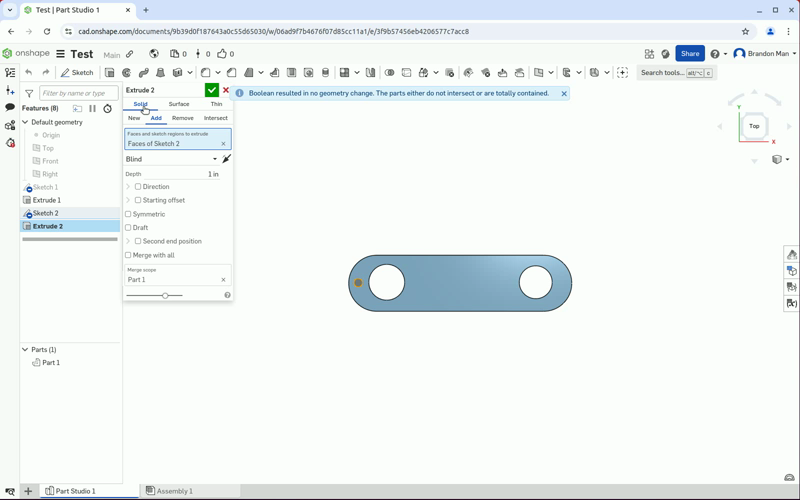
click(143, 106)
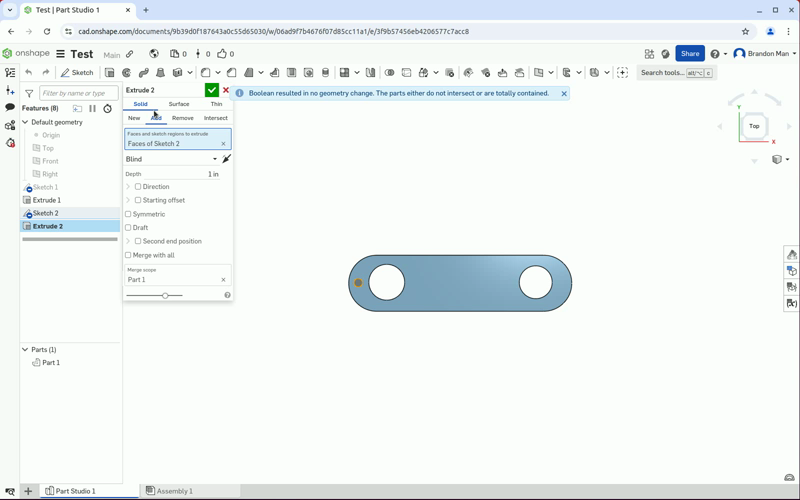
mouse_move(186, 120)
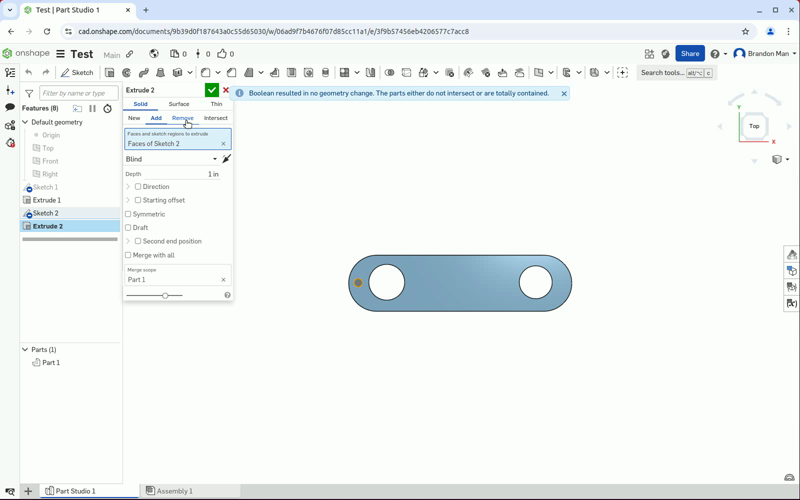
click(186, 120)
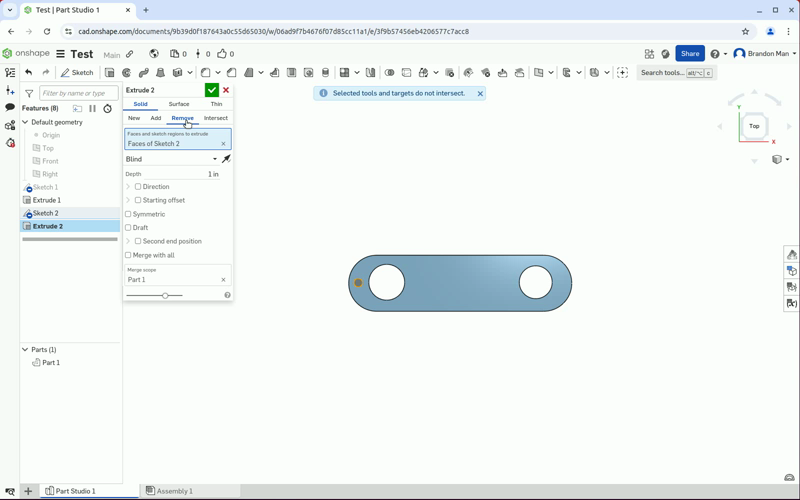
key(tab, 4)
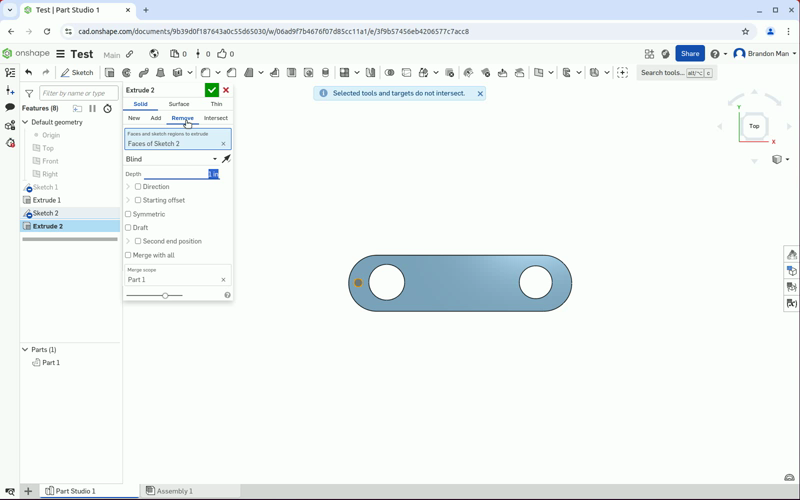
text(-1.926)
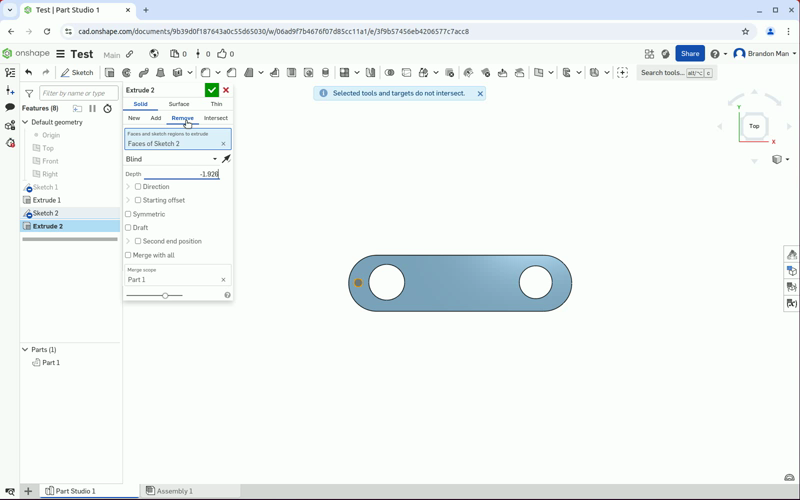
key(tab, 6)
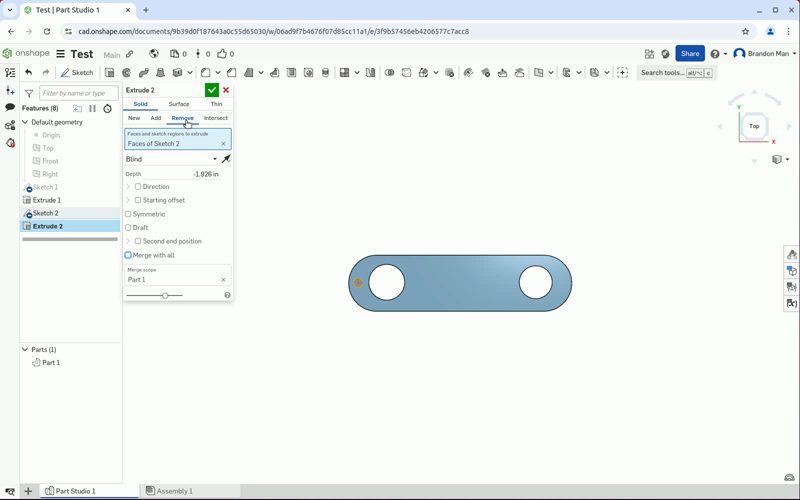
key(space)
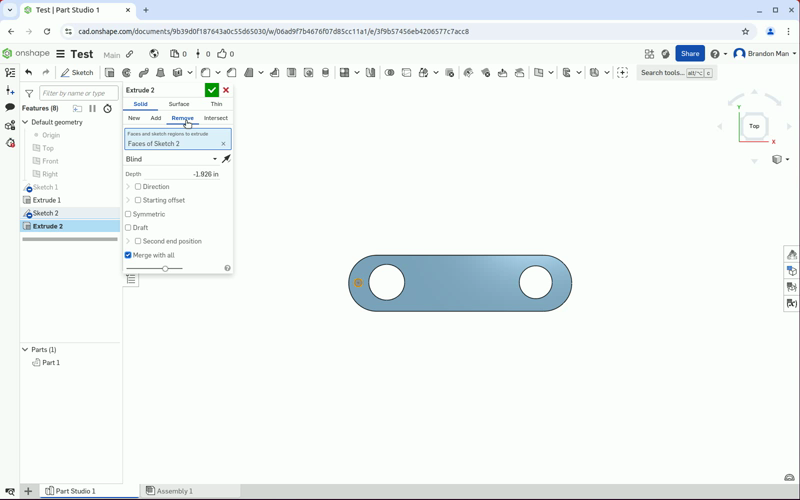
key(enter)
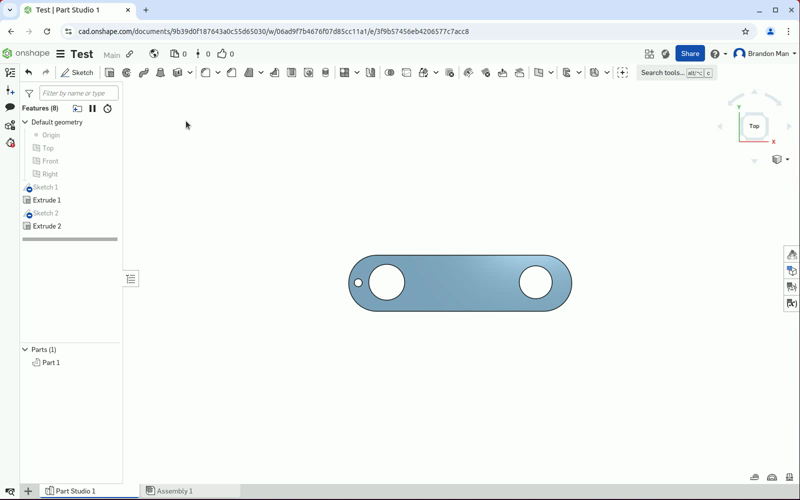
key(shift+h)
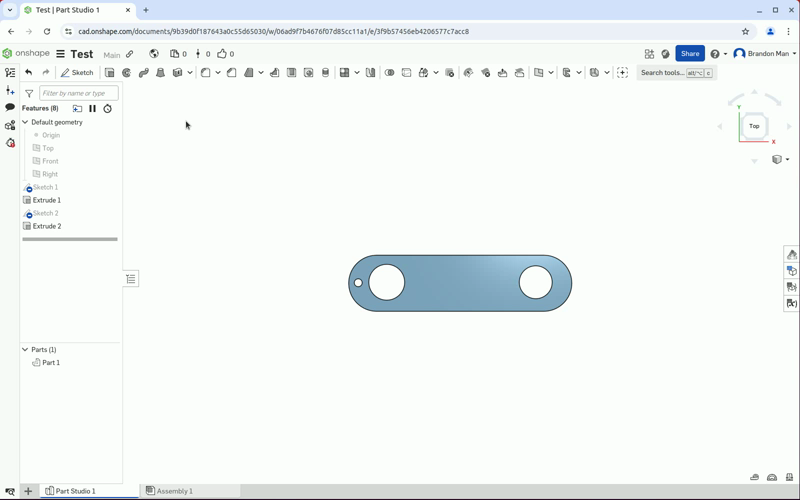
key(shift+h)
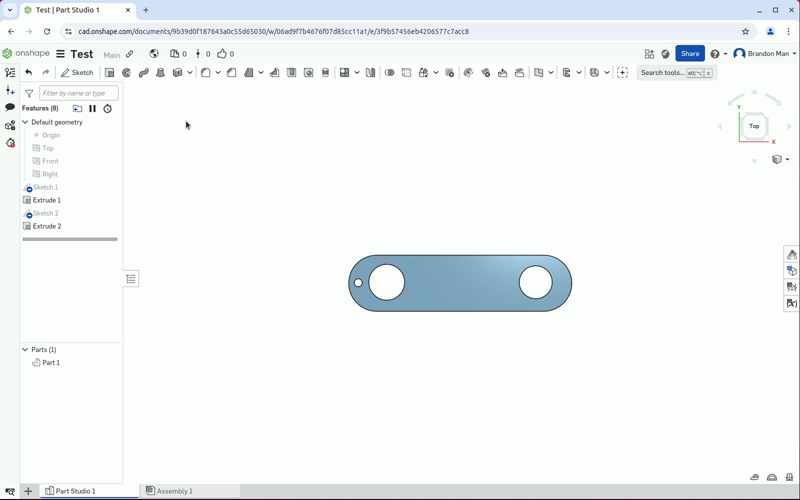
mouse_move(73, 189)
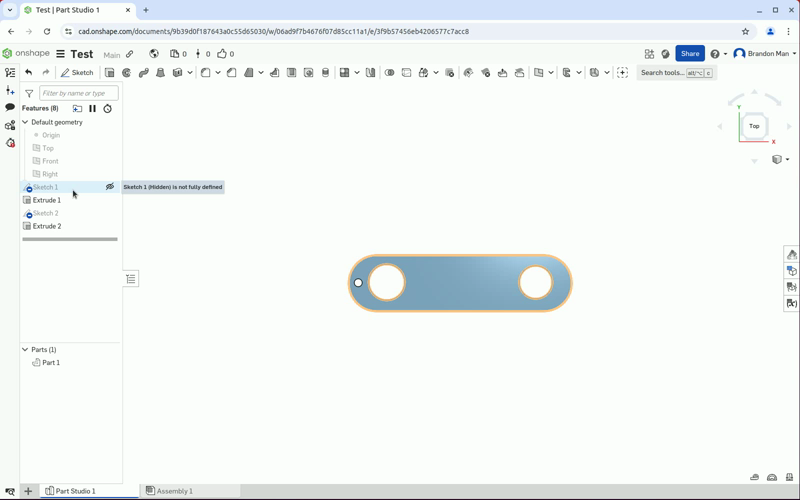
click(73, 189)
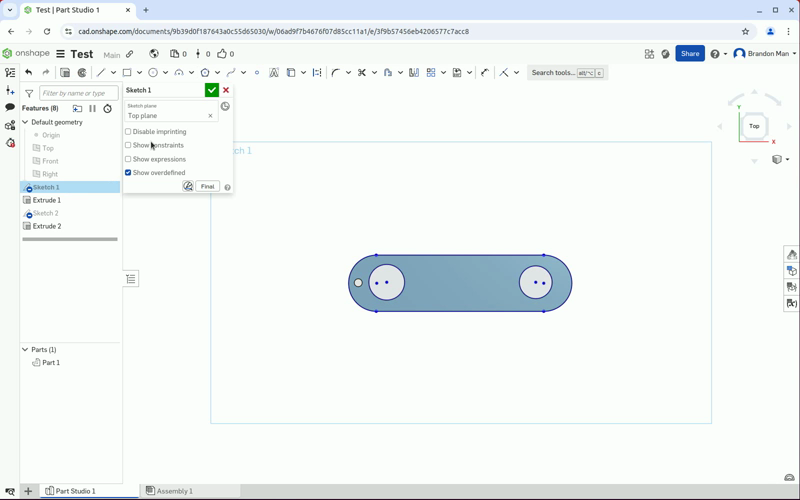
mouse_move(229, 92)
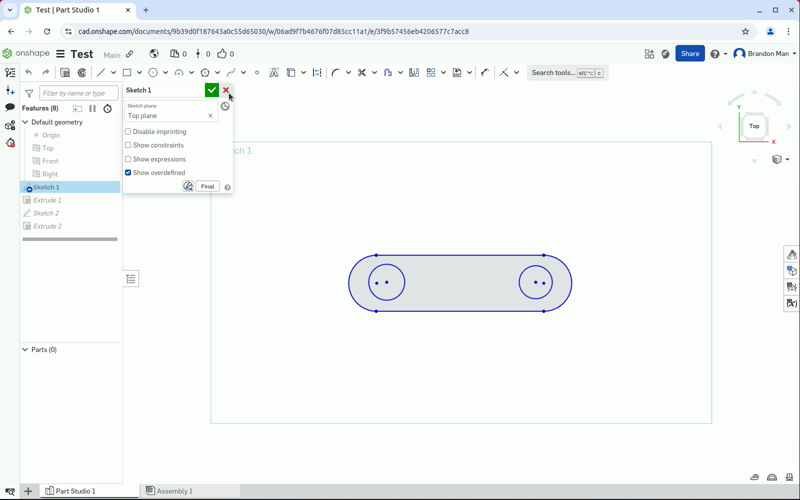
click(229, 92)
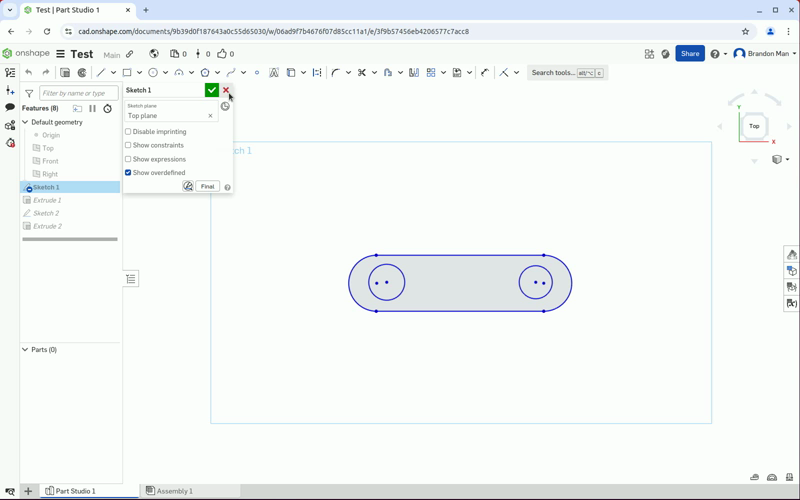
key(shift+s)
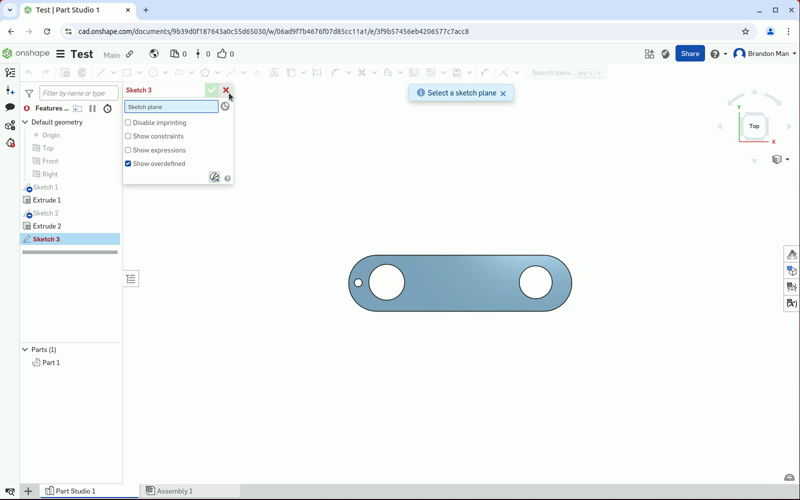
mouse_move(73, 150)
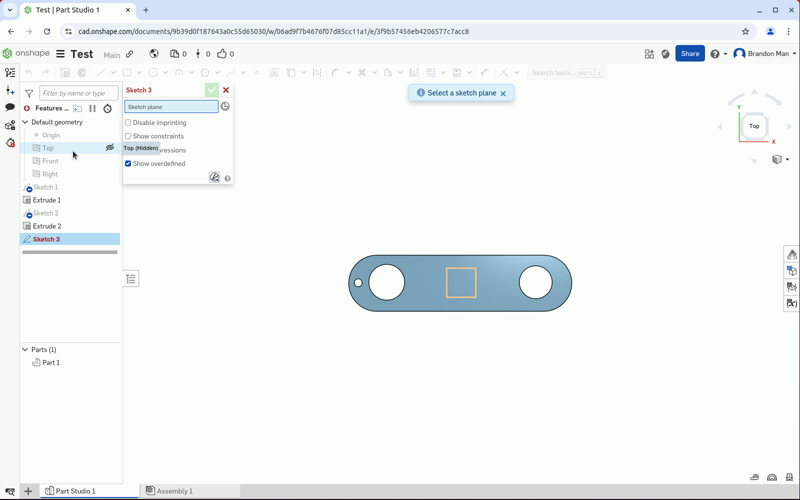
click(73, 150)
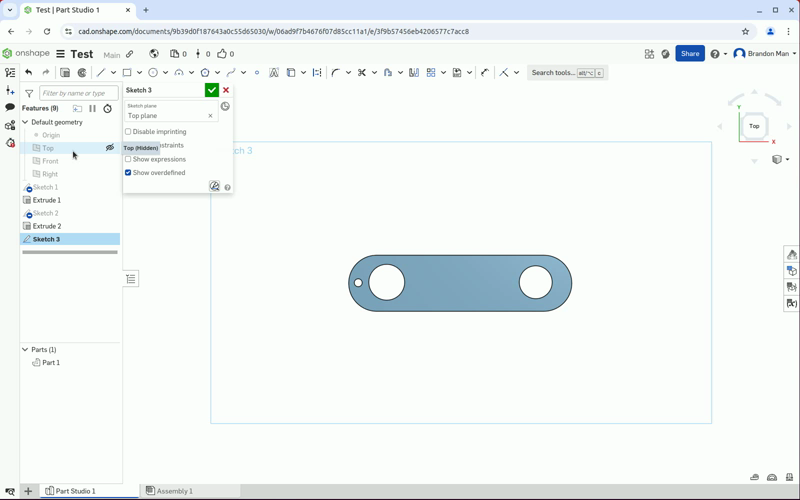
mouse_move(73, 352)
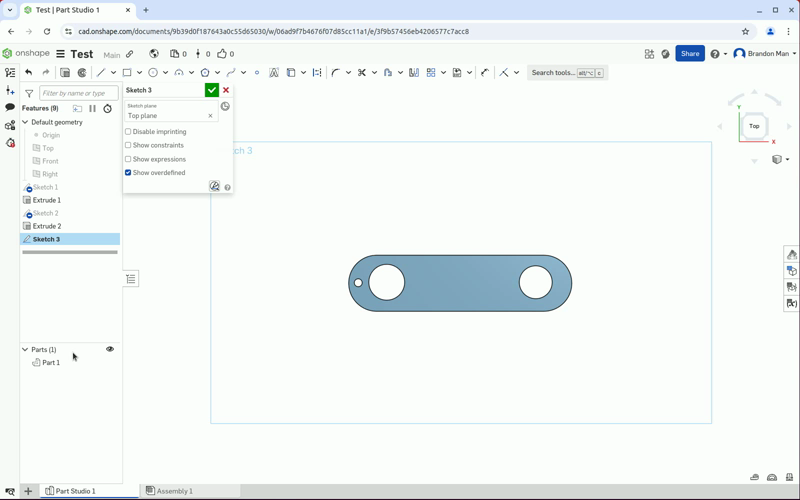
key(y)
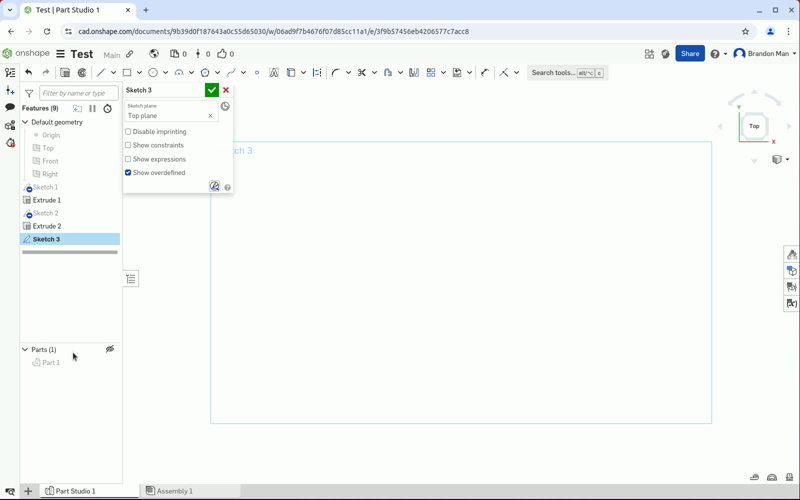
key(c)
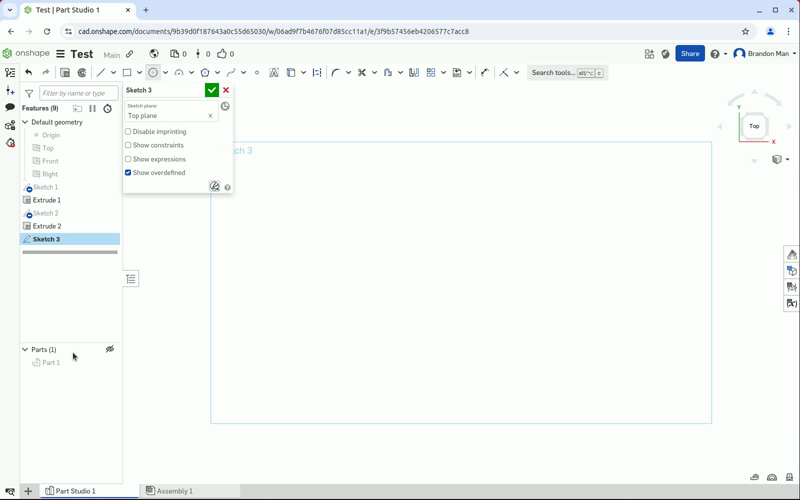
key_down(shift)
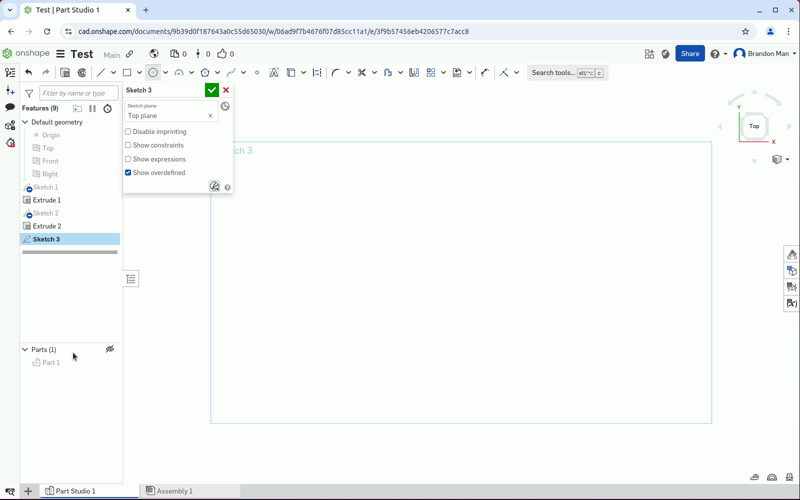
mouse_move(564, 282)
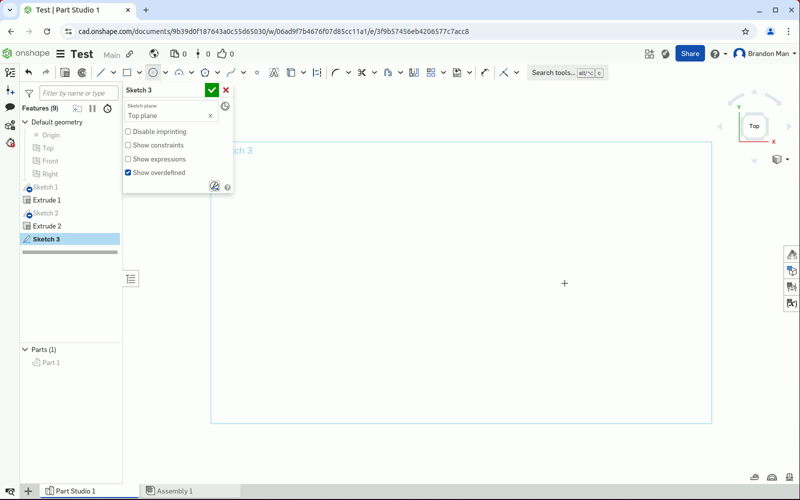
click(564, 282)
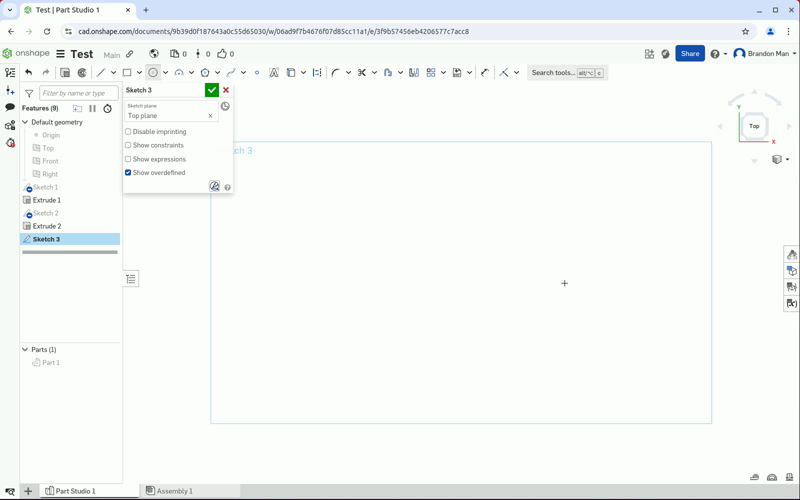
key_up(shift)
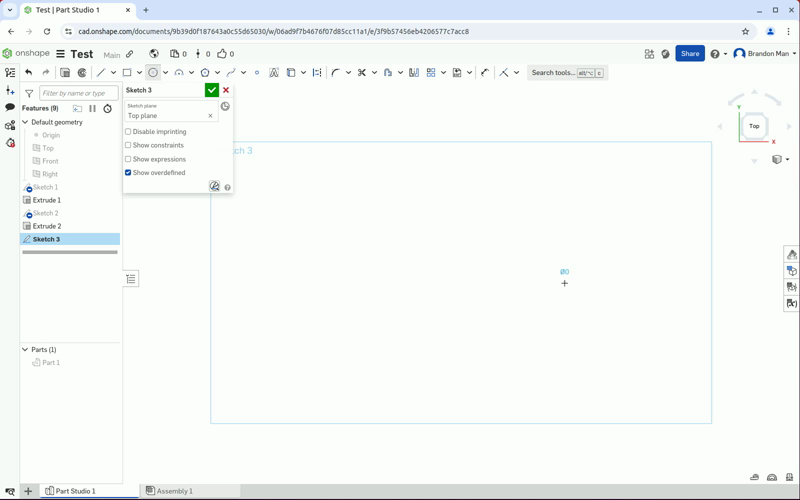
mouse_move(568, 282)
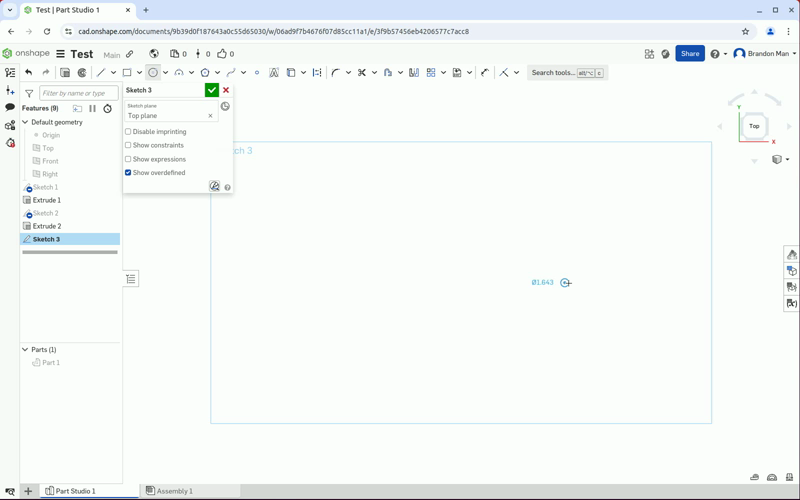
click(568, 282)
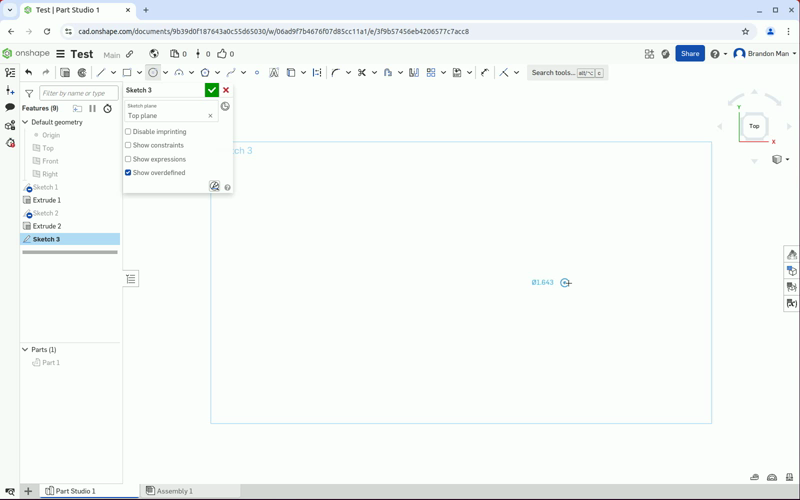
key(esc)
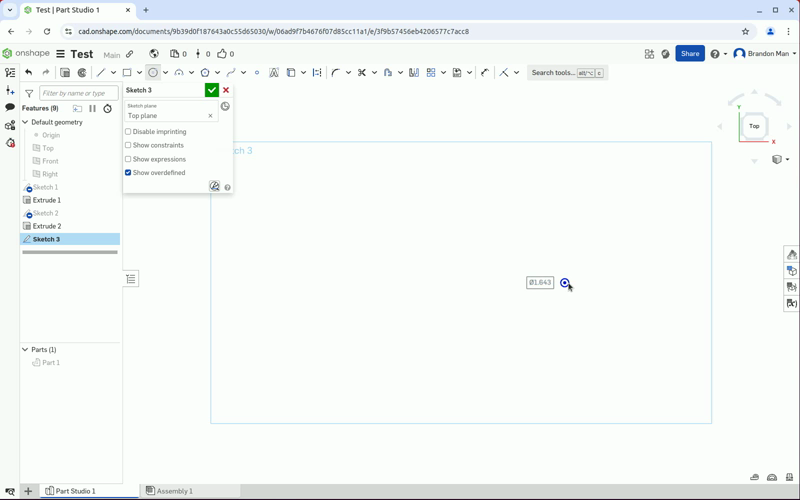
mouse_move(566, 279)
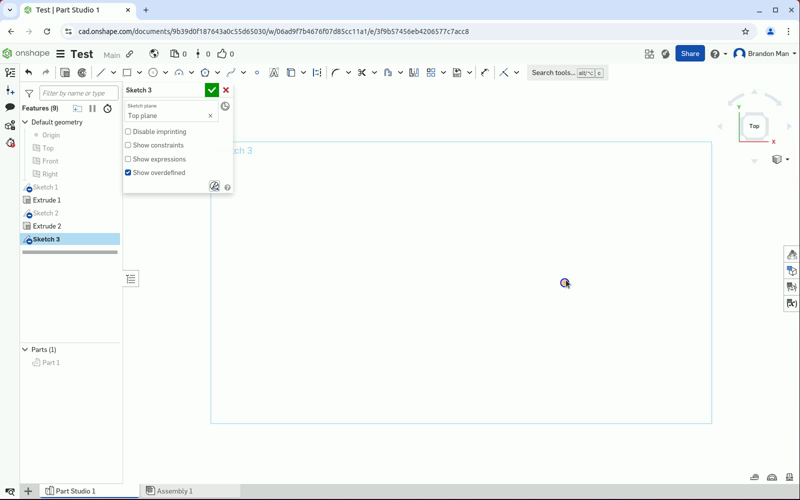
scroll(6)
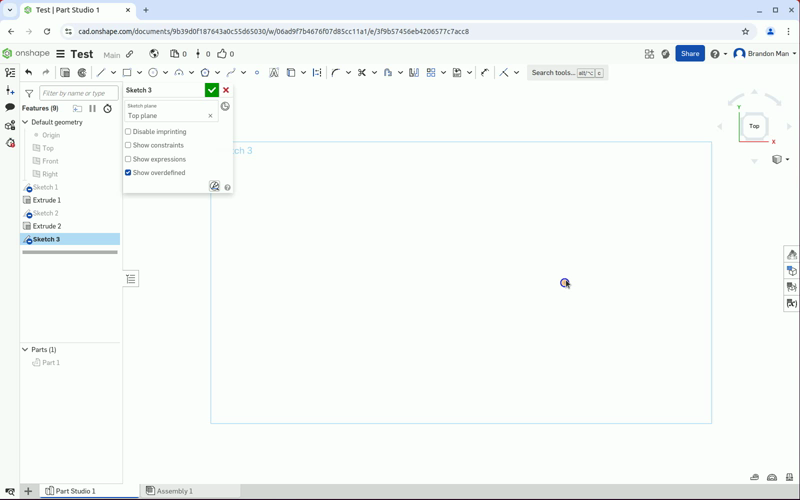
scroll(6)
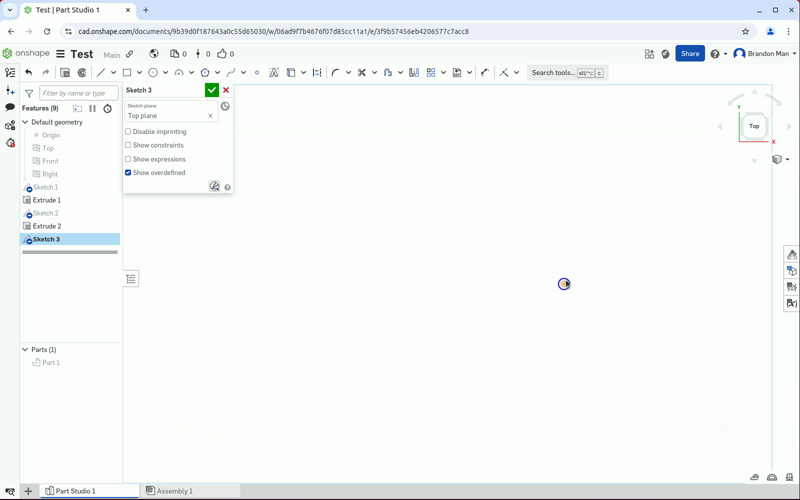
scroll(6)
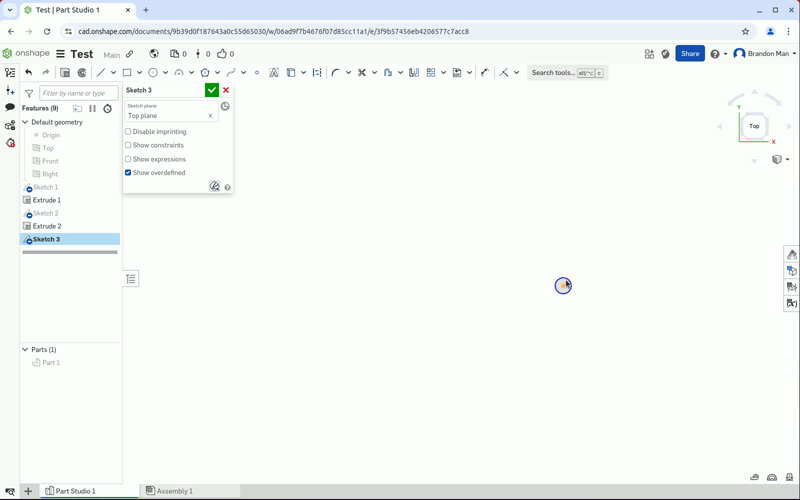
scroll(6)
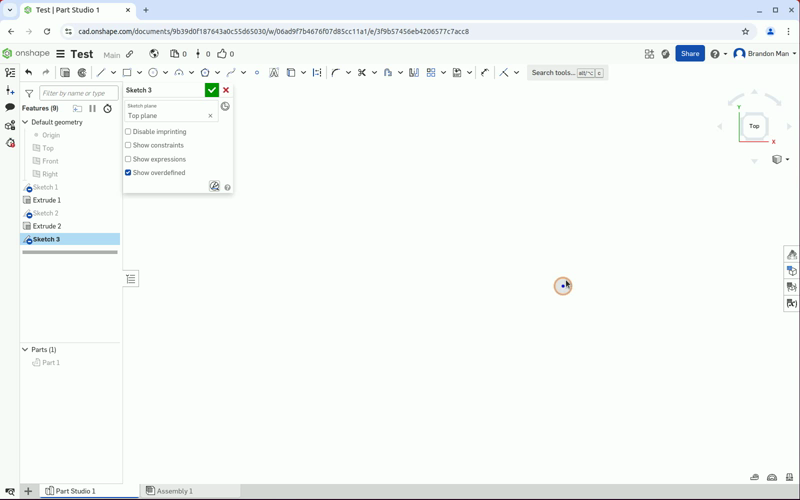
scroll(6)
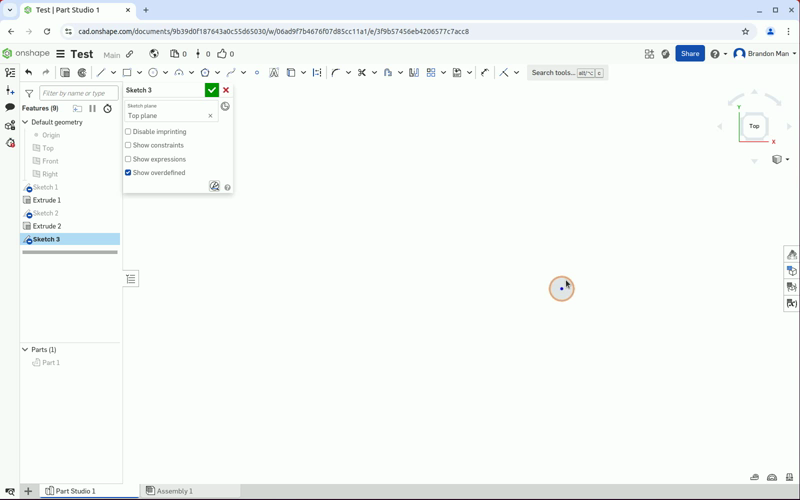
scroll(6)
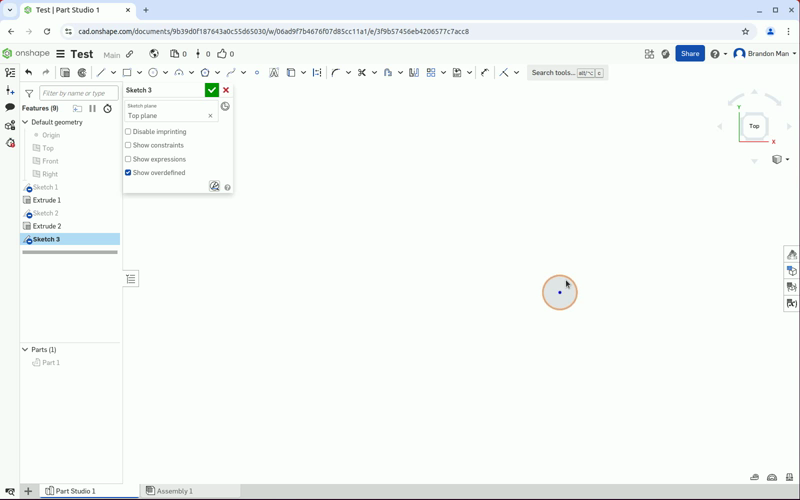
scroll(6)
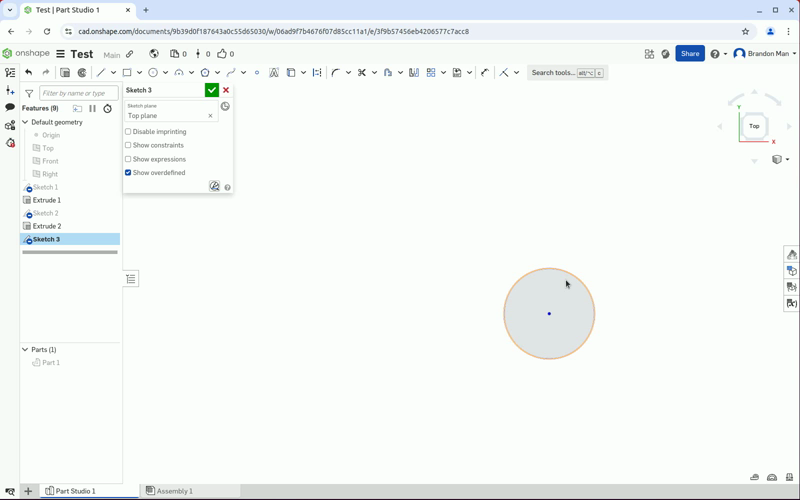
click(566, 279)
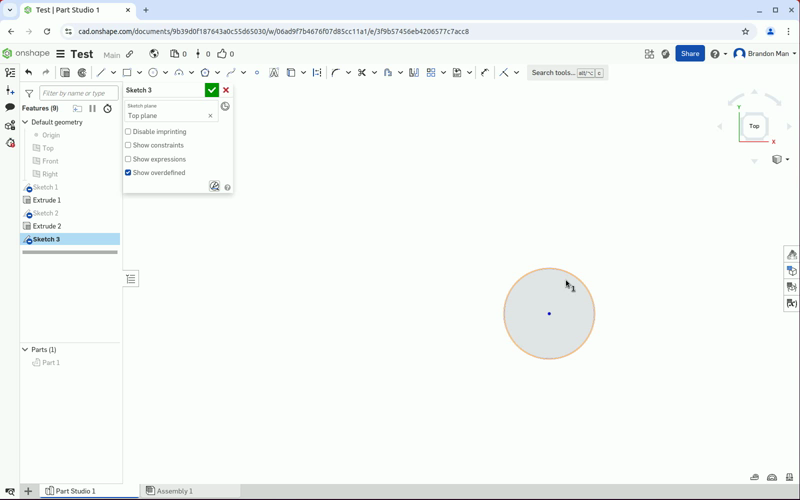
scroll(-6)
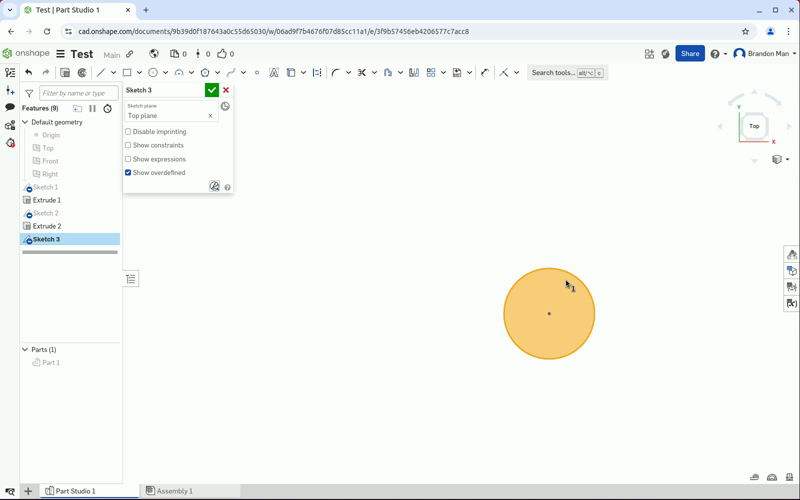
scroll(-6)
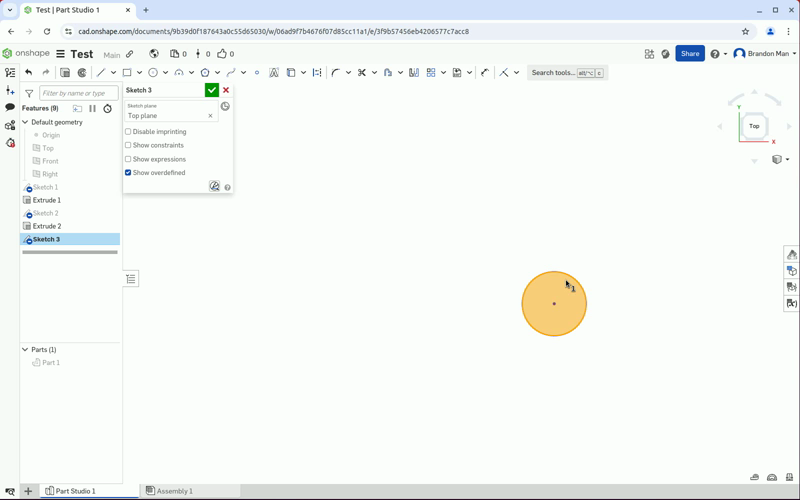
scroll(-6)
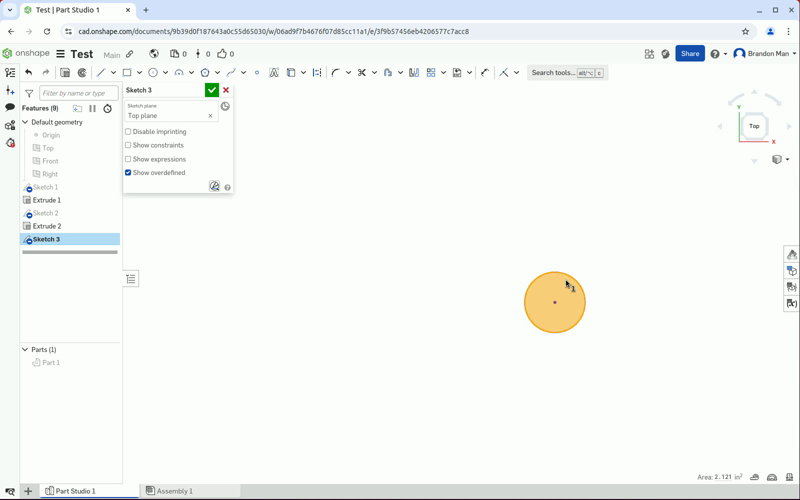
scroll(-6)
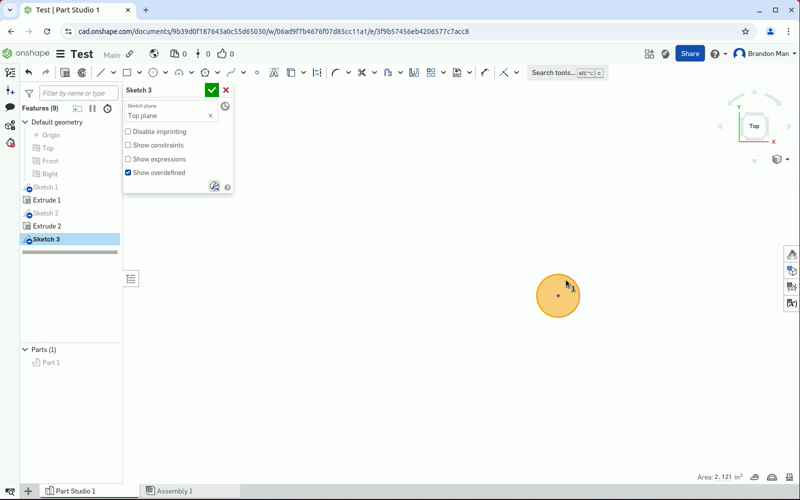
scroll(-6)
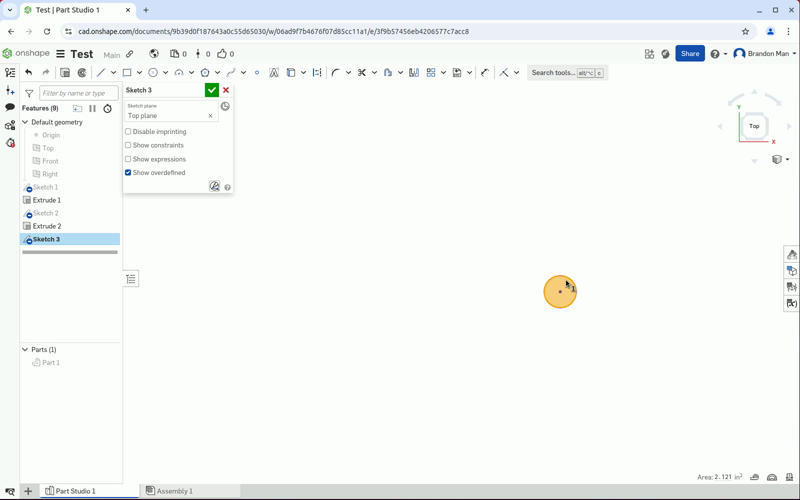
scroll(-6)
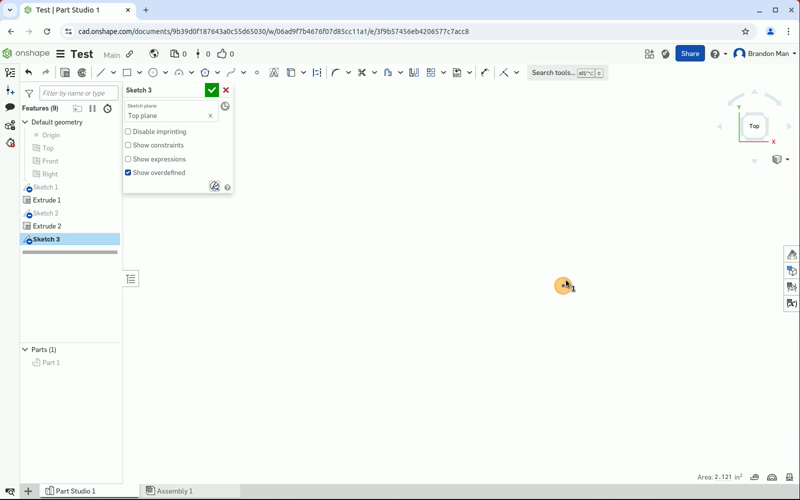
scroll(-6)
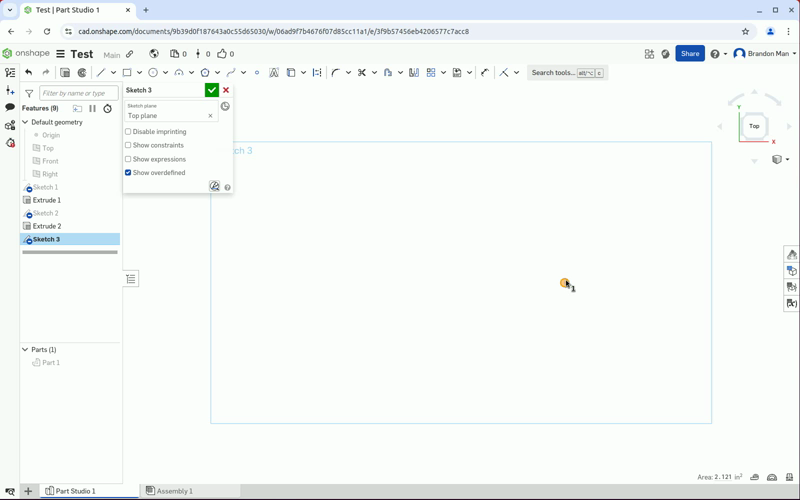
mouse_move(73, 352)
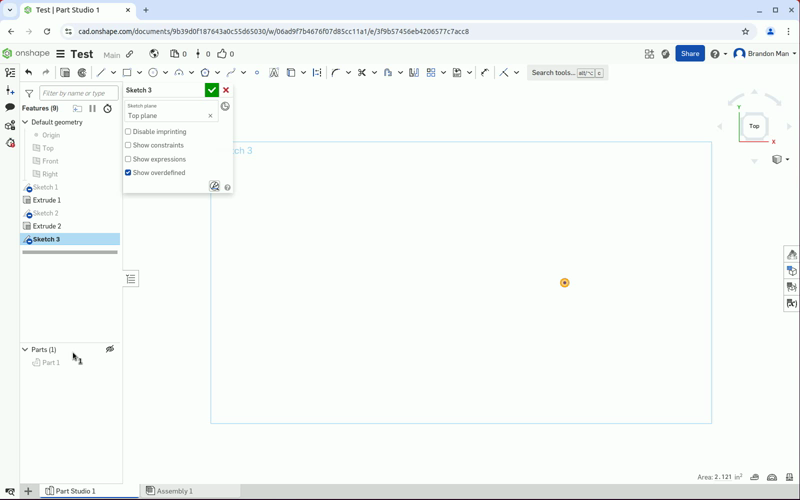
key(shift+y)
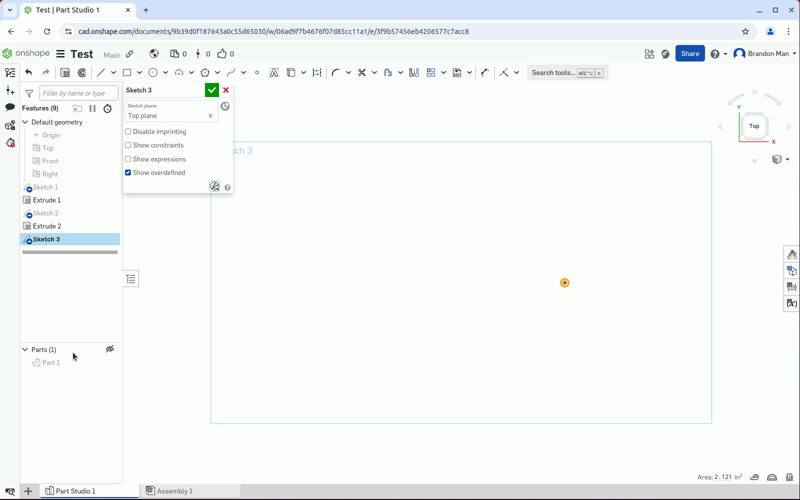
key(shift+e)
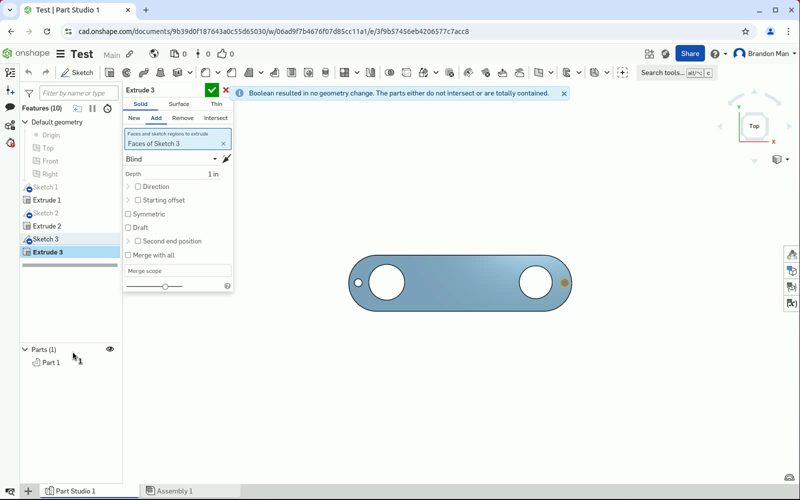
mouse_move(143, 106)
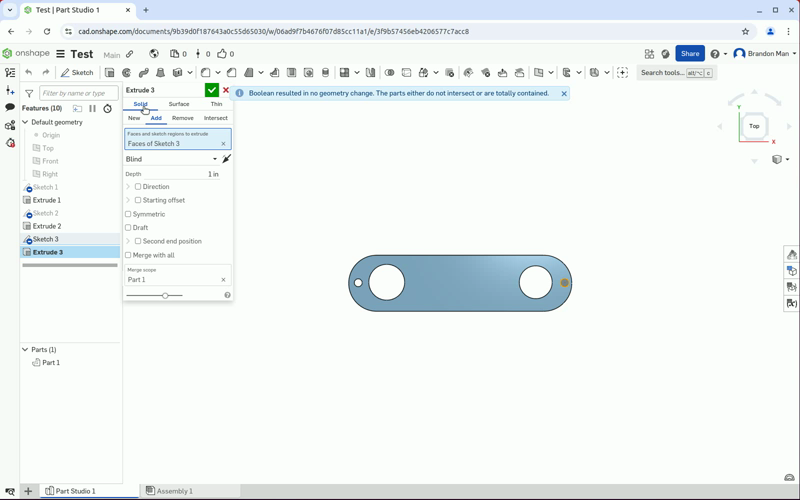
click(143, 106)
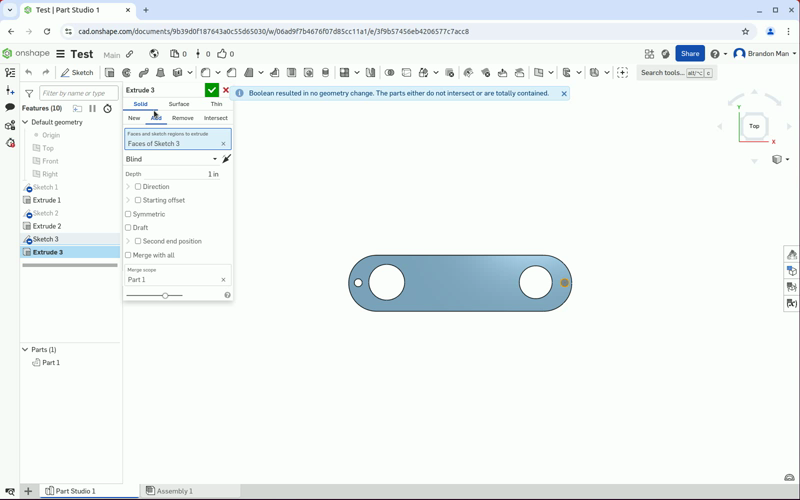
mouse_move(186, 120)
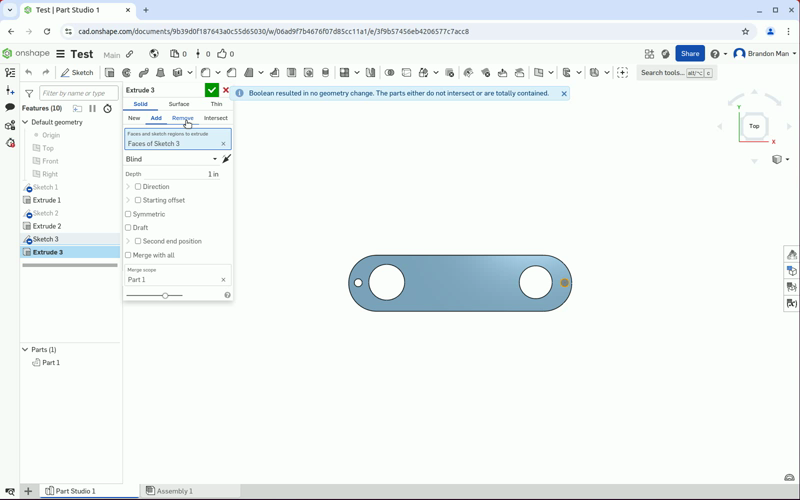
click(186, 120)
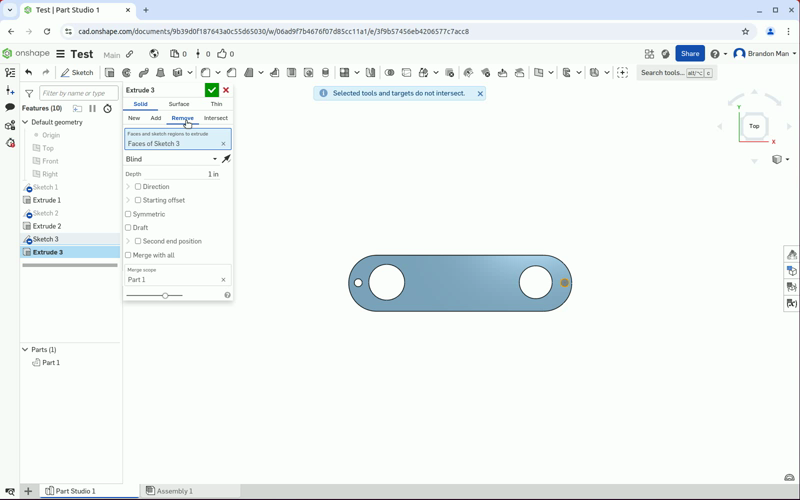
key(tab, 4)
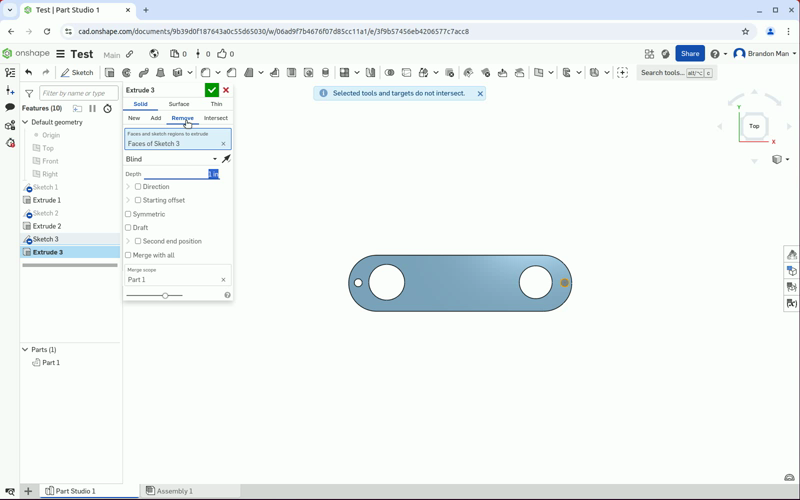
text(-1.926)
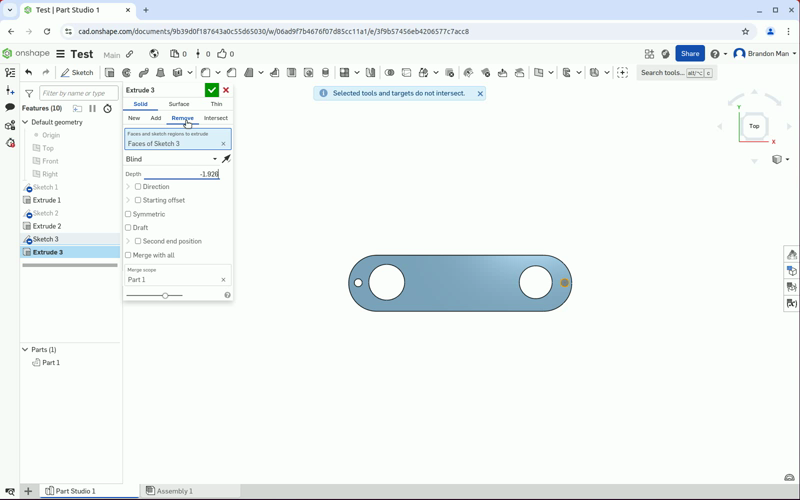
key(tab, 6)
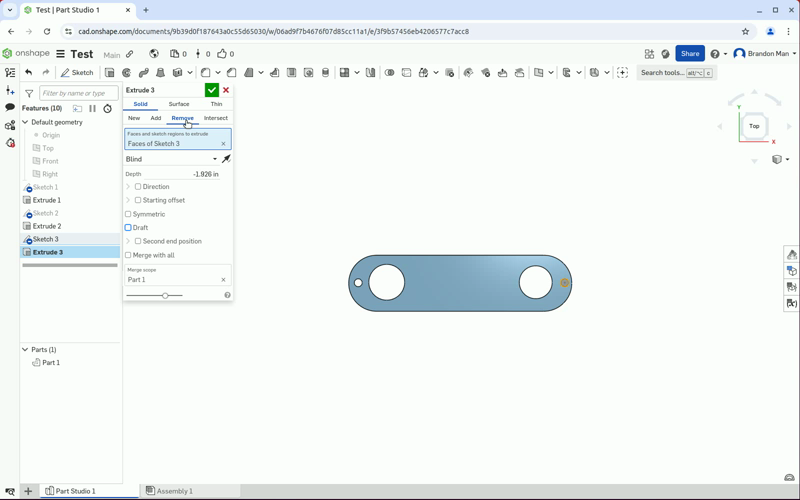
key(space)
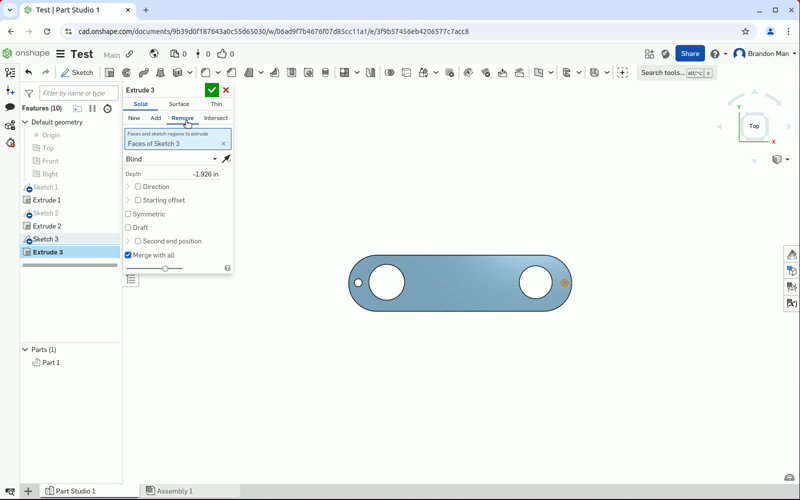
key(enter)
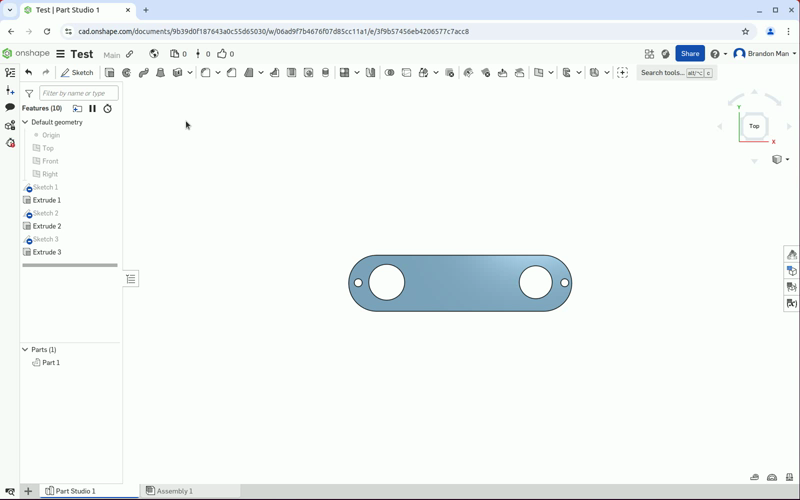
key(shift+h)
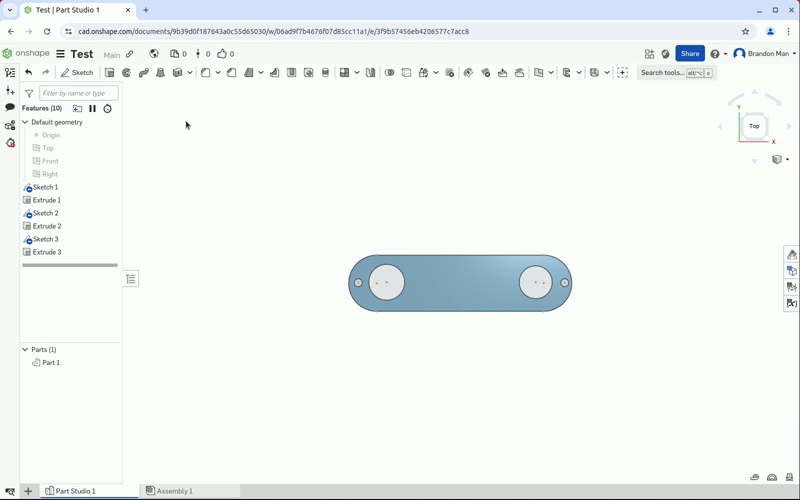
key(shift+h)
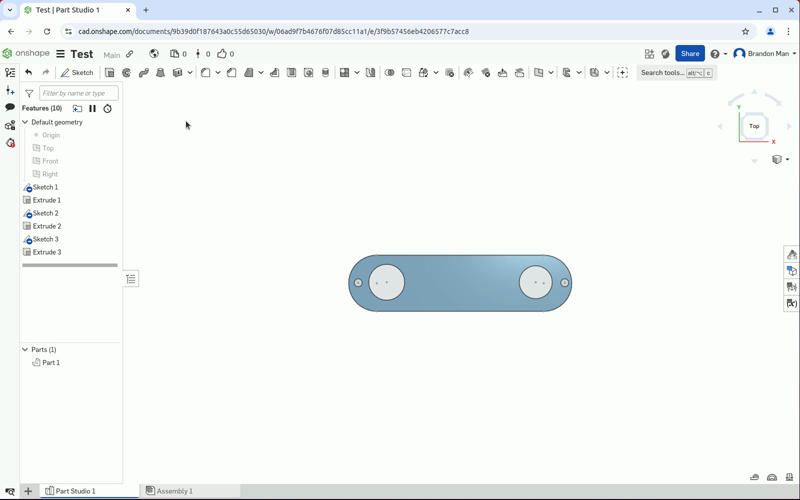
key(shift+7)
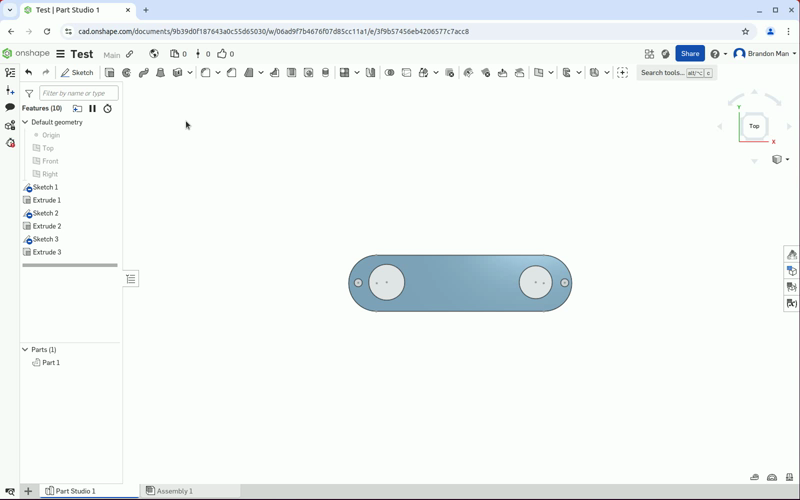
key(up, 3)
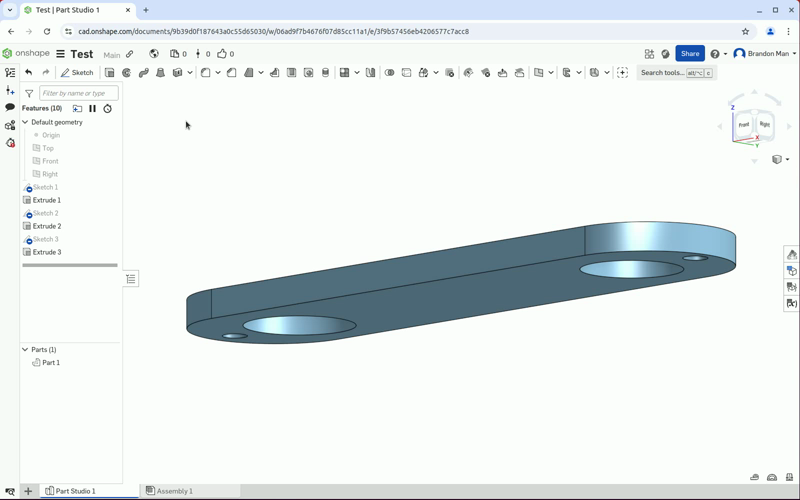
key(left, 3)
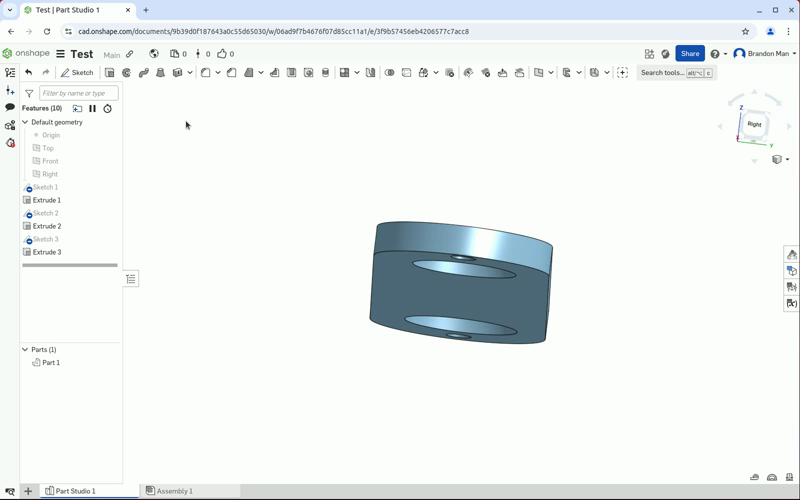
key(right, 3)
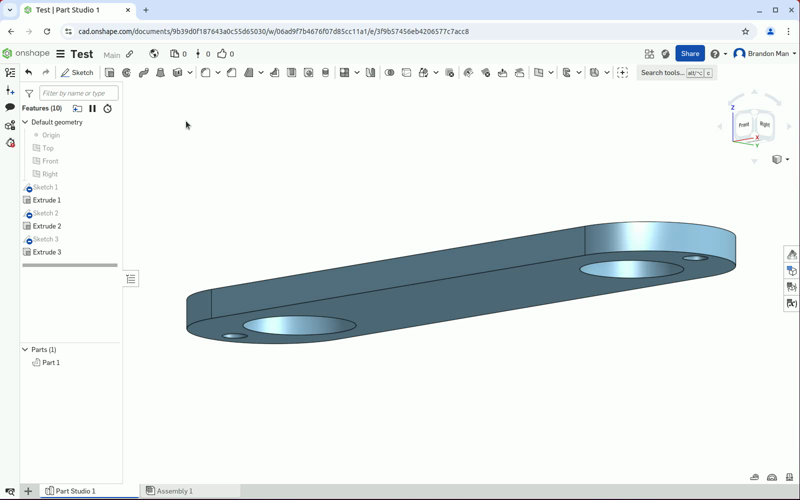
key(down, 3)
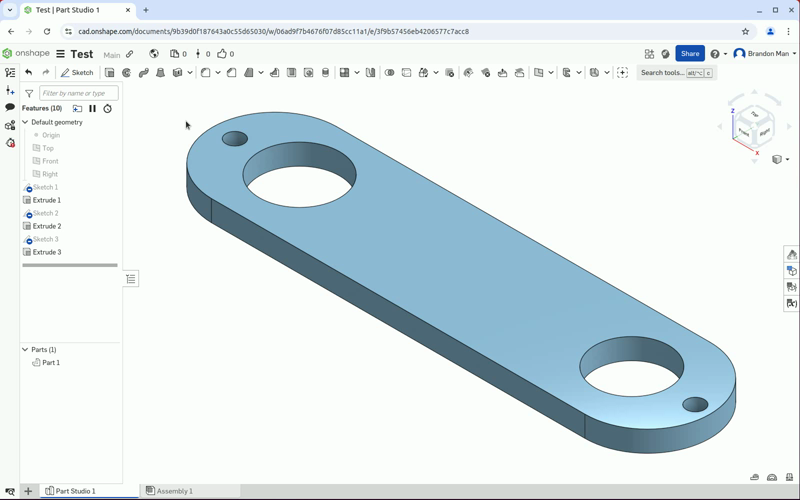
mouse_move(73, 189)
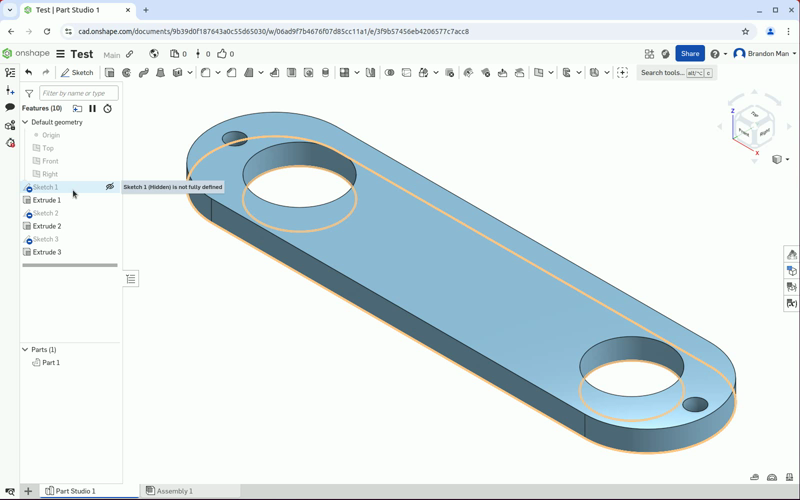
click(73, 189)